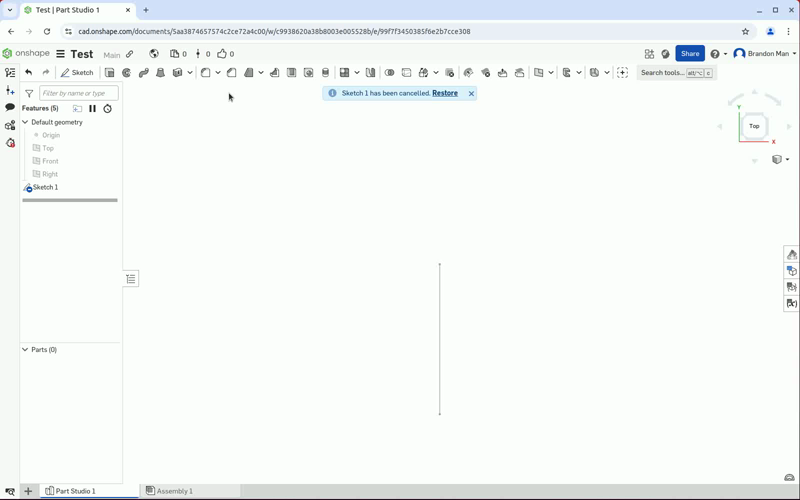
key(shift+h)
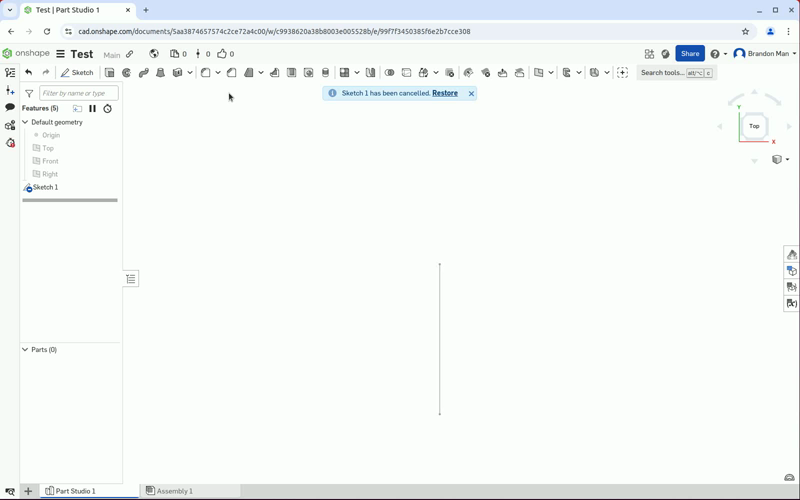
key(shift+s)
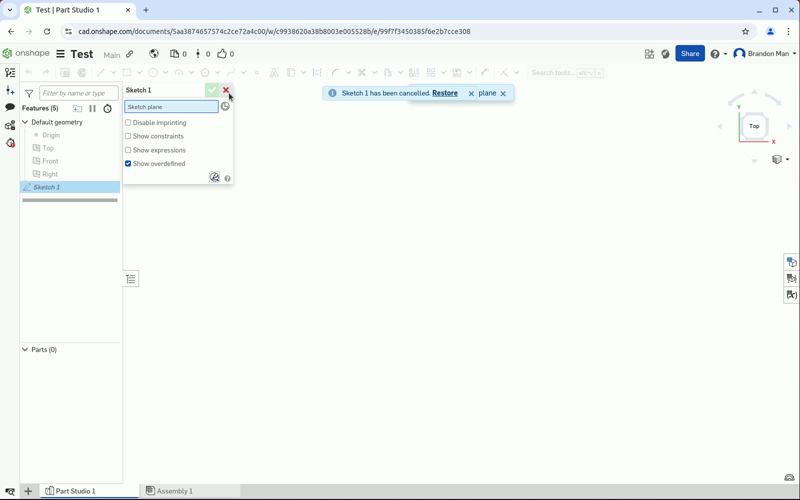
mouse_move(73, 150)
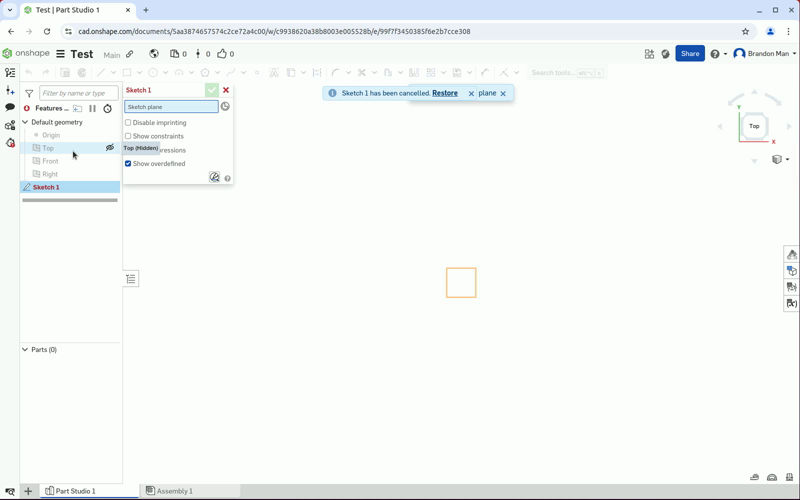
click(73, 150)
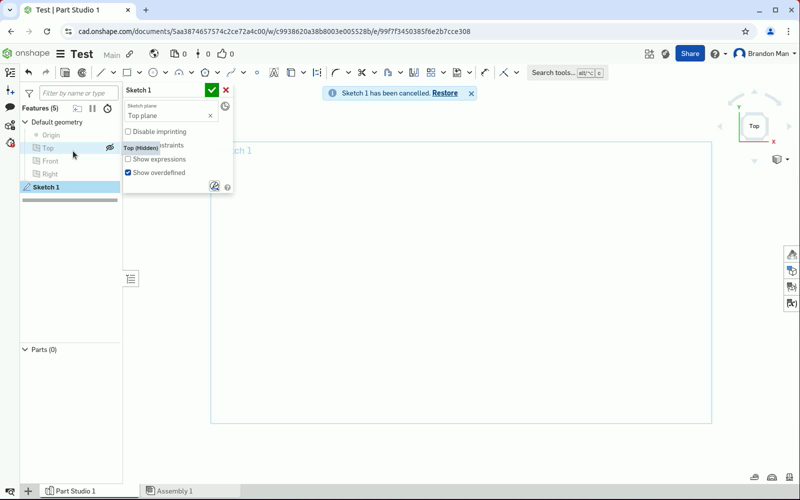
mouse_move(73, 352)
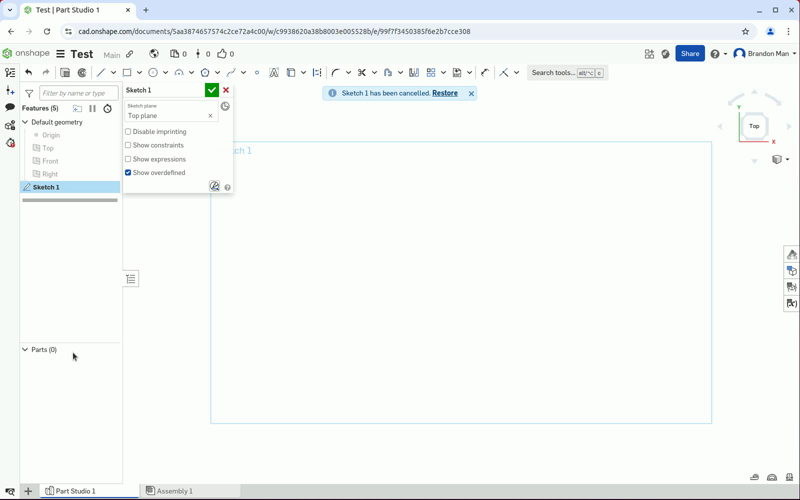
key(y)
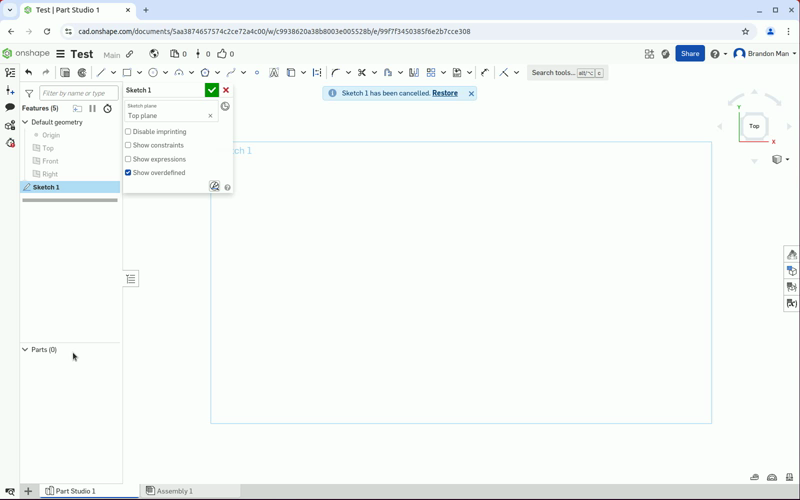
key(a)
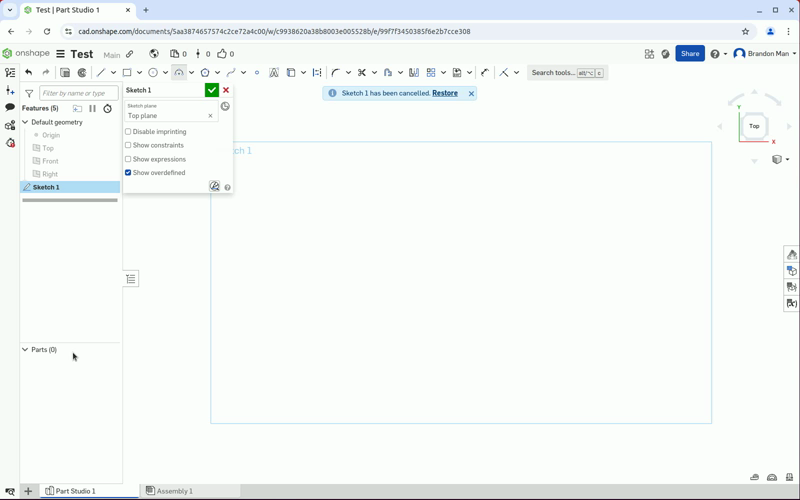
key_down(shift)
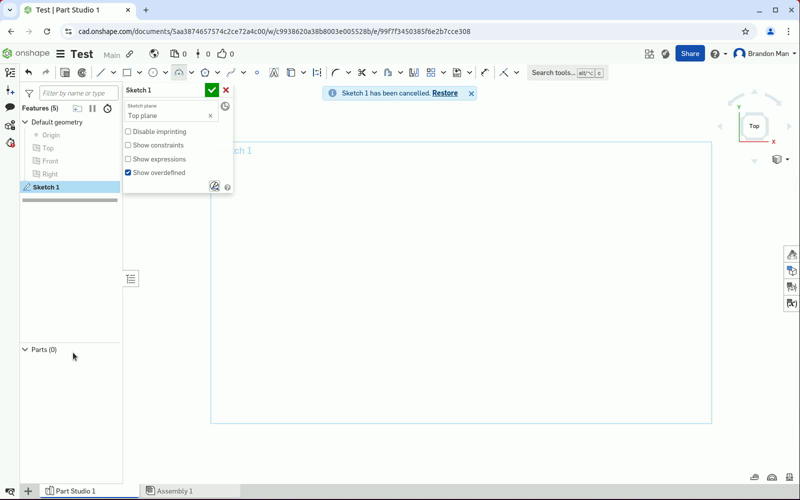
mouse_move(379, 361)
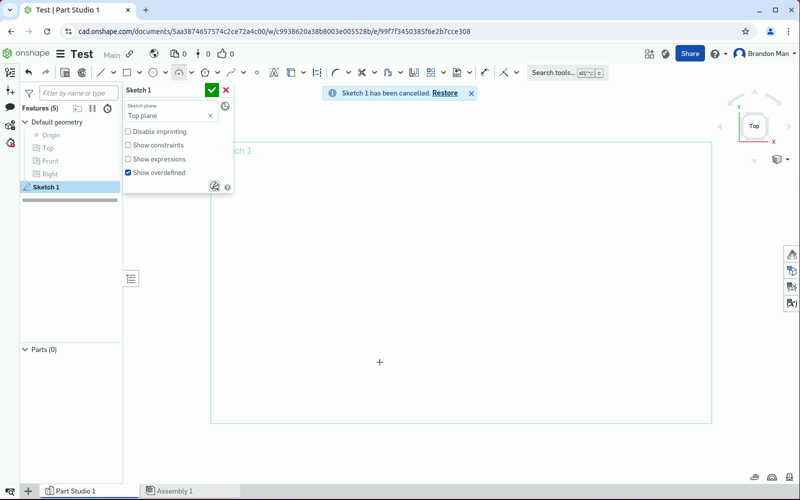
click(379, 361)
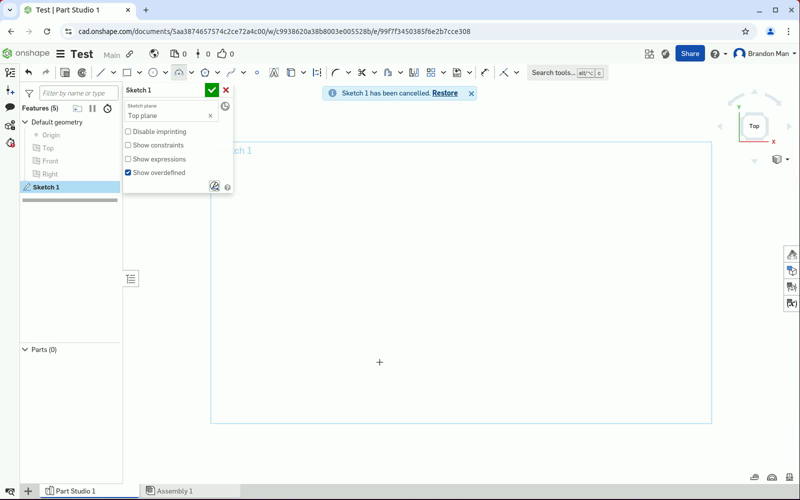
key_up(shift)
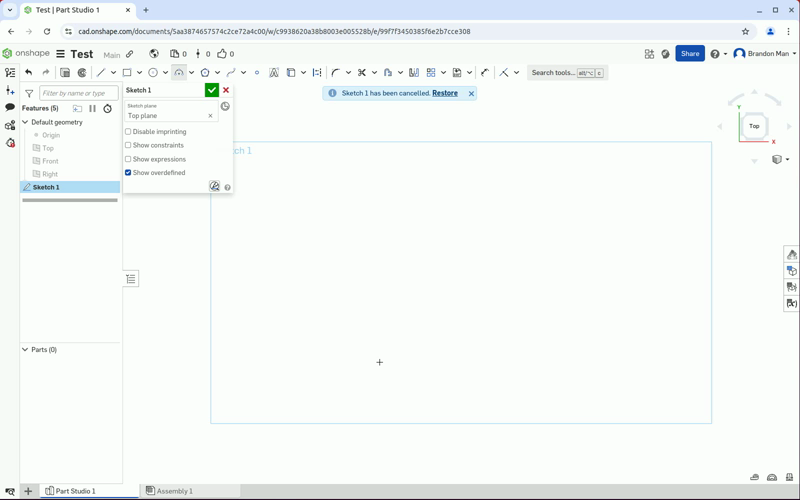
key_down(shift)
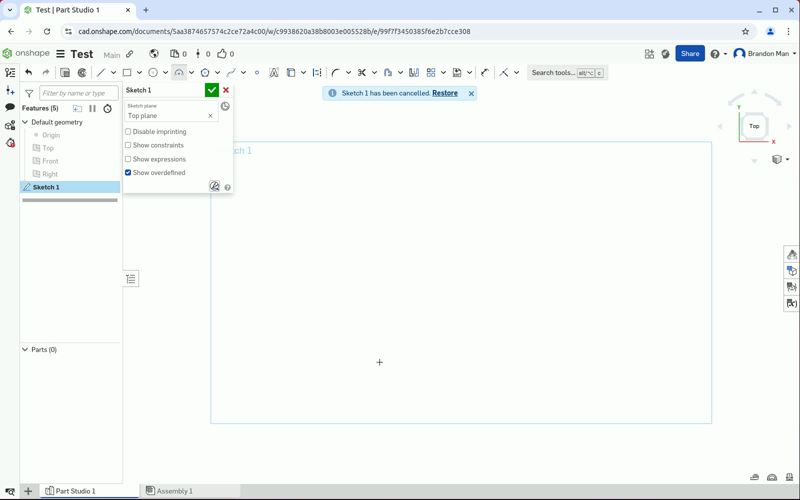
mouse_move(542, 361)
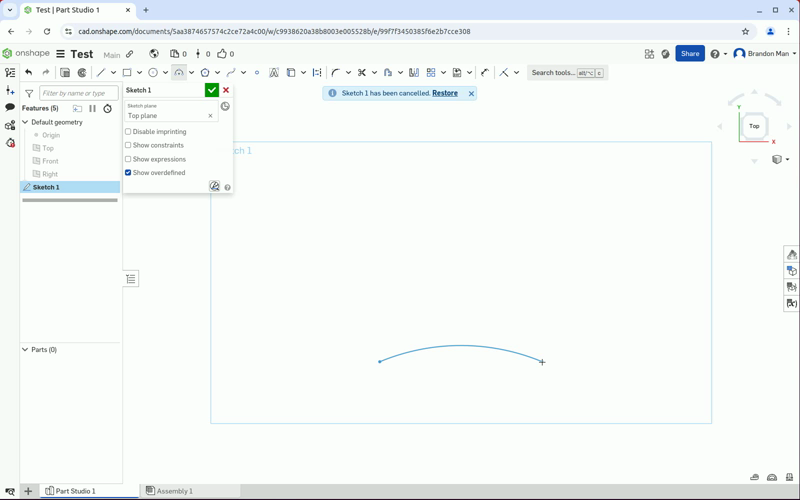
click(542, 361)
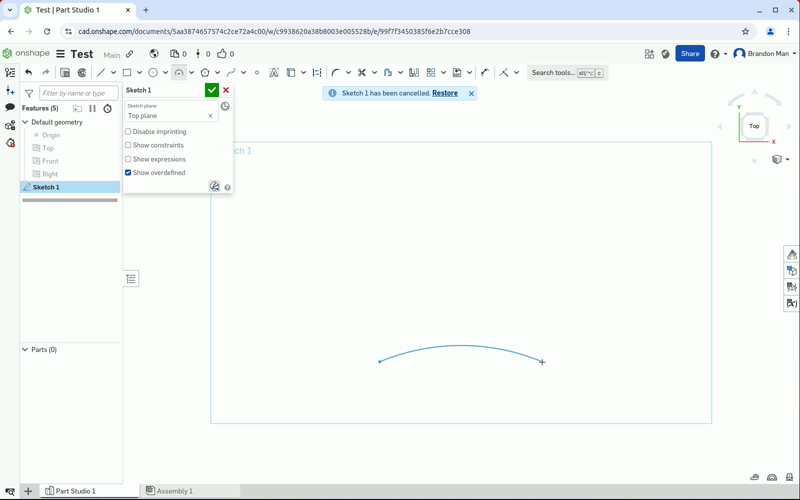
mouse_move(461, 395)
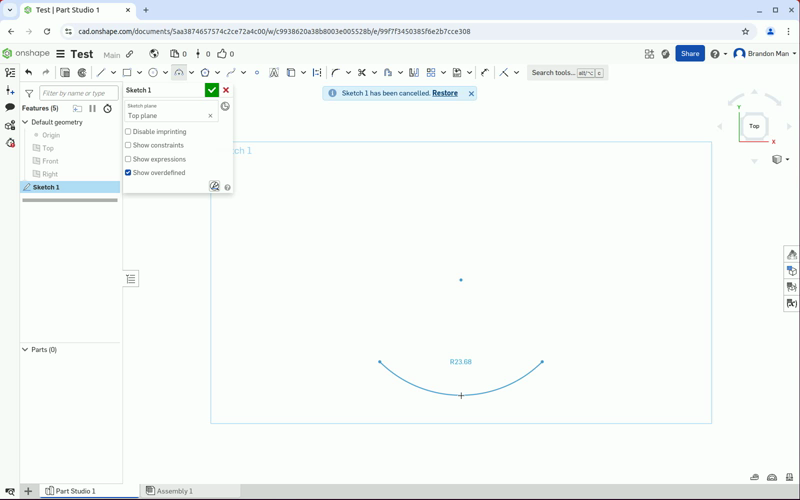
click(461, 395)
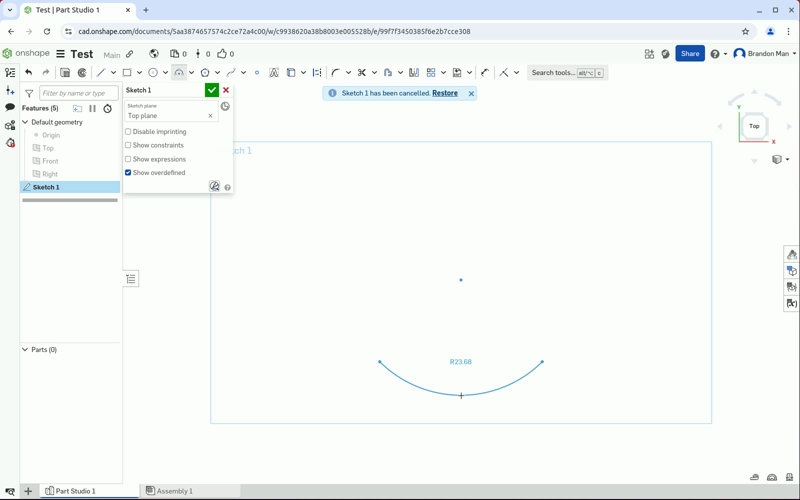
key_up(shift)
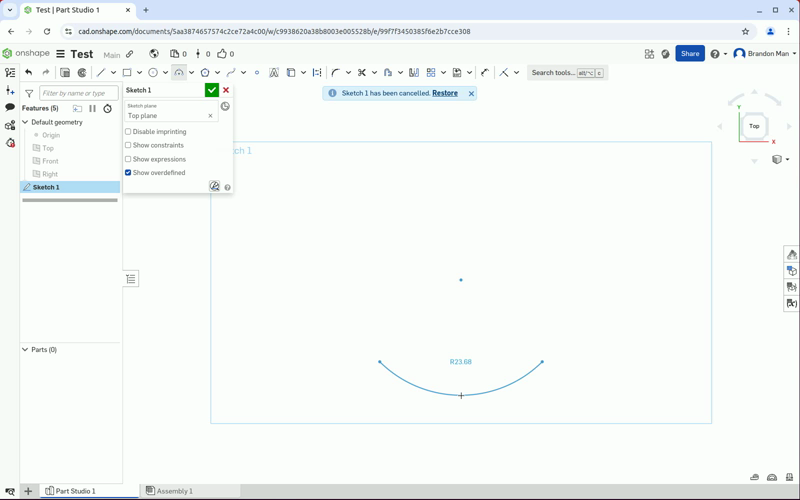
key(esc)
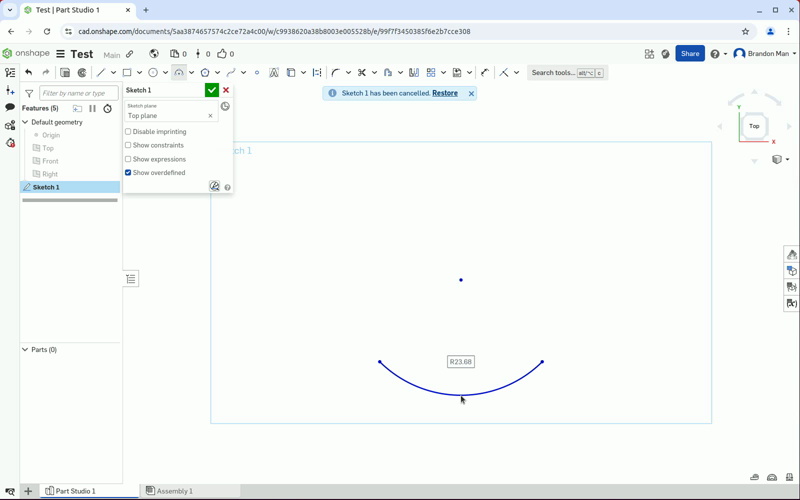
key(l)
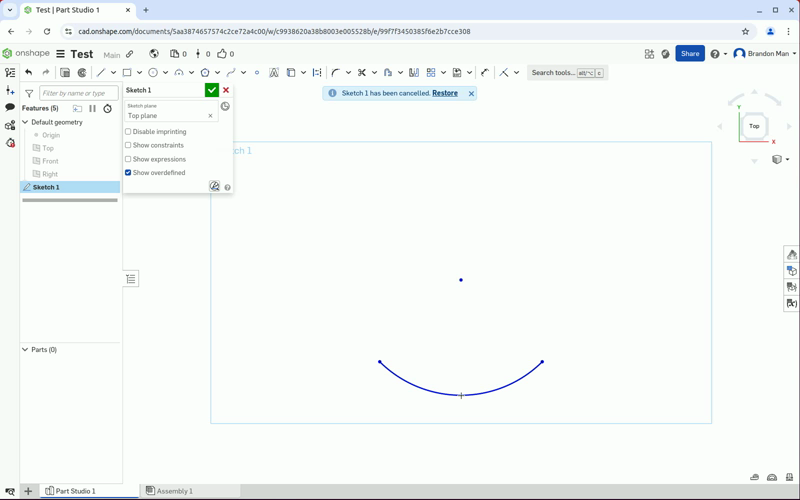
mouse_move(542, 361)
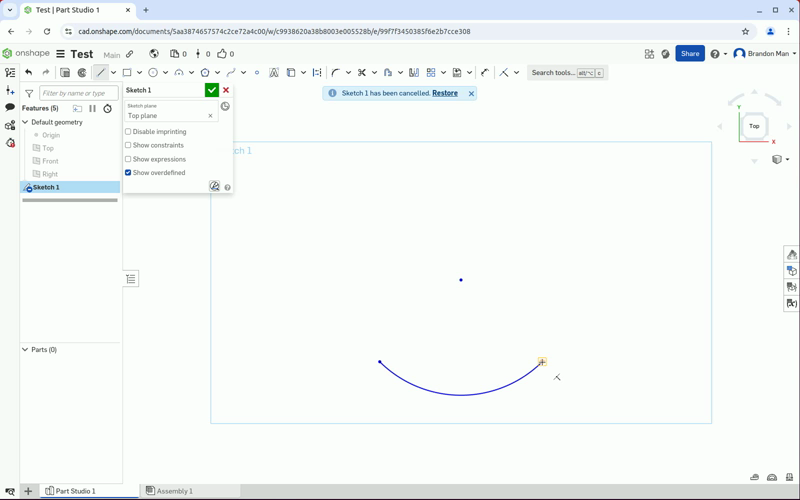
click(542, 361)
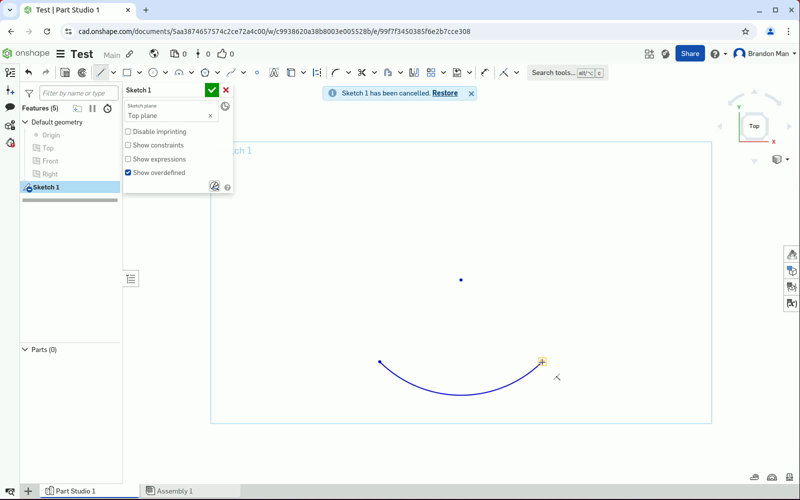
key_down(shift)
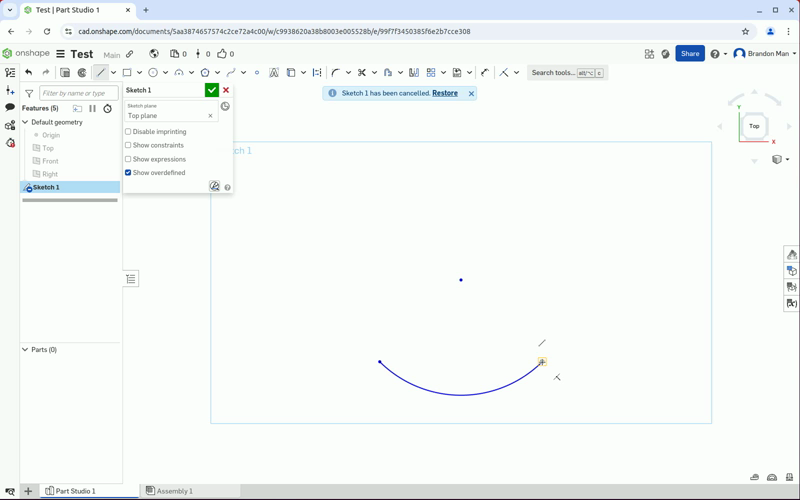
mouse_move(488, 175)
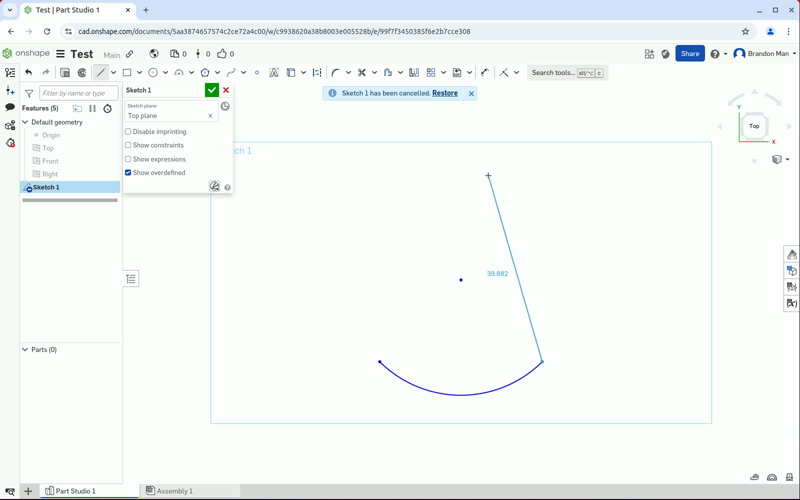
click(488, 175)
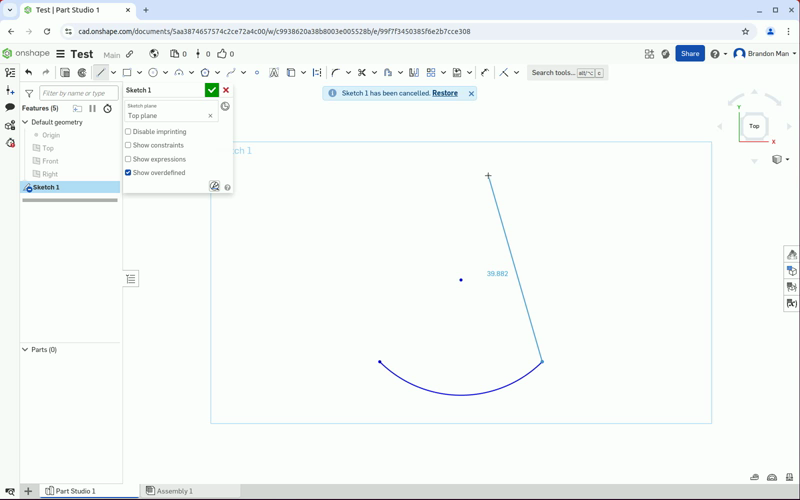
key_up(shift)
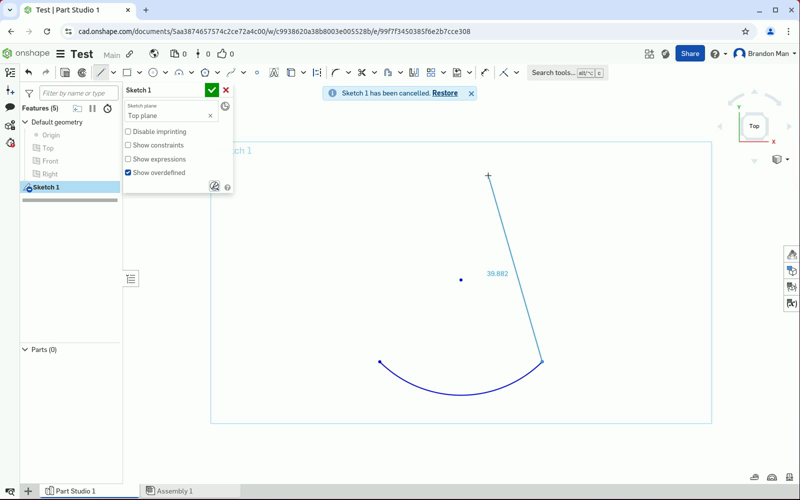
key(esc)
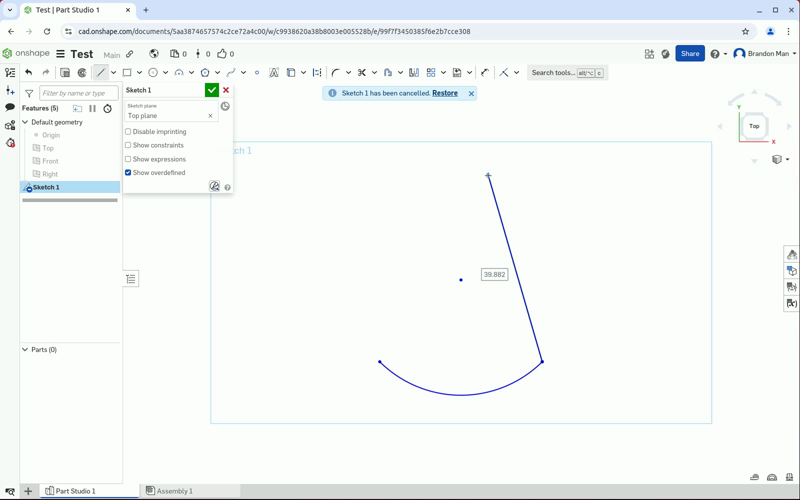
key(a)
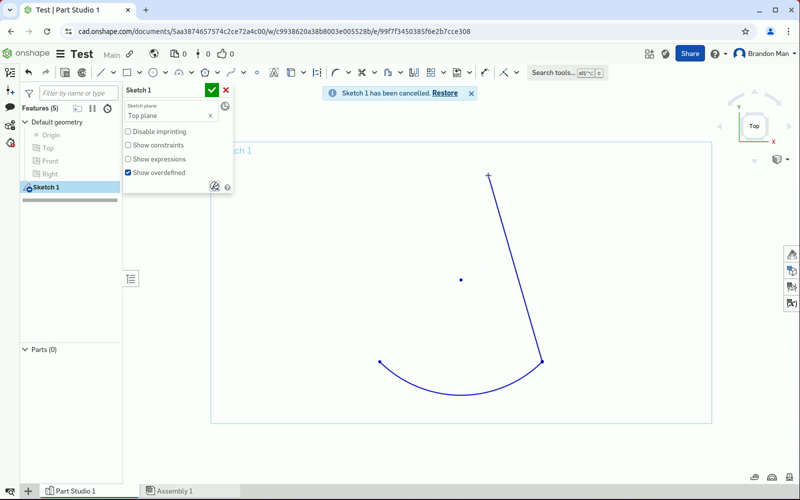
mouse_move(488, 175)
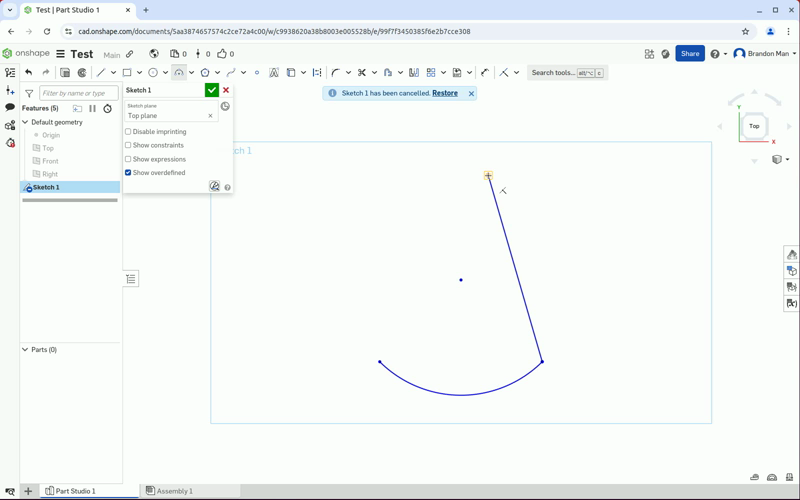
click(488, 175)
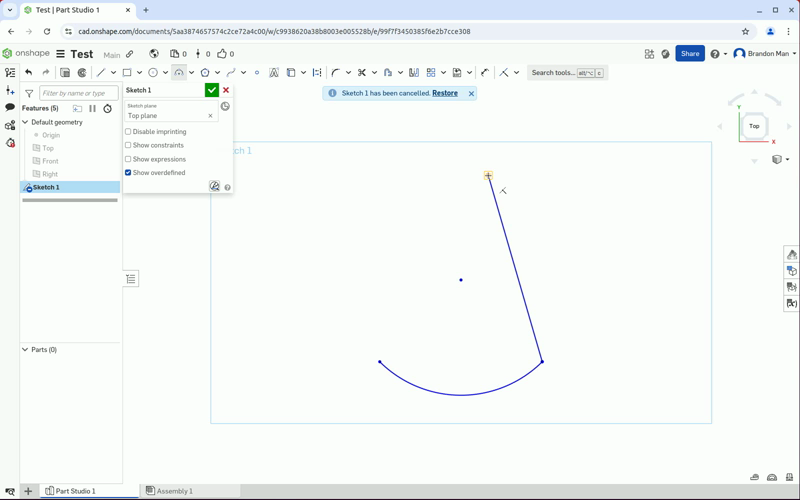
key_down(shift)
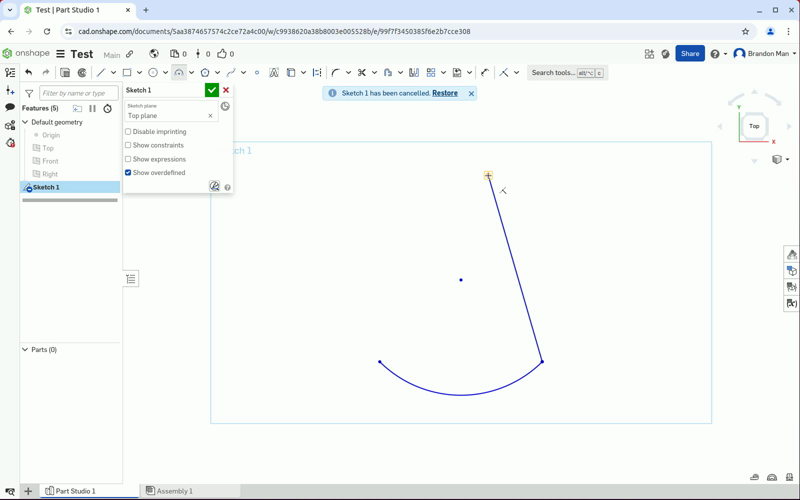
mouse_move(434, 175)
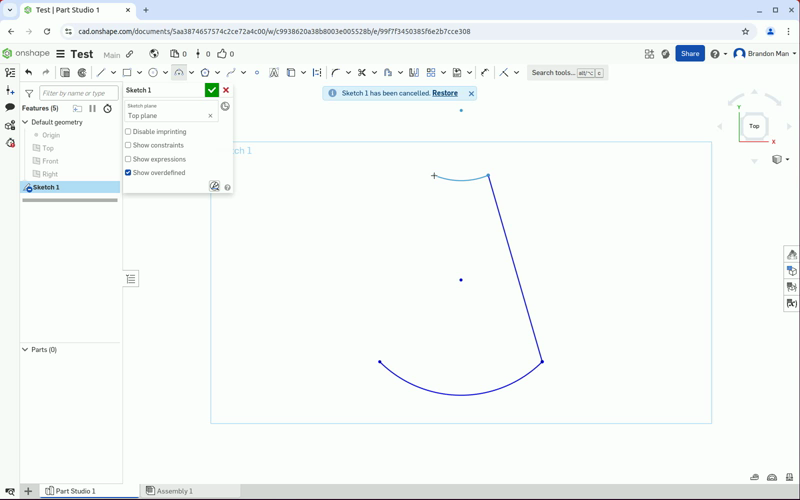
click(434, 175)
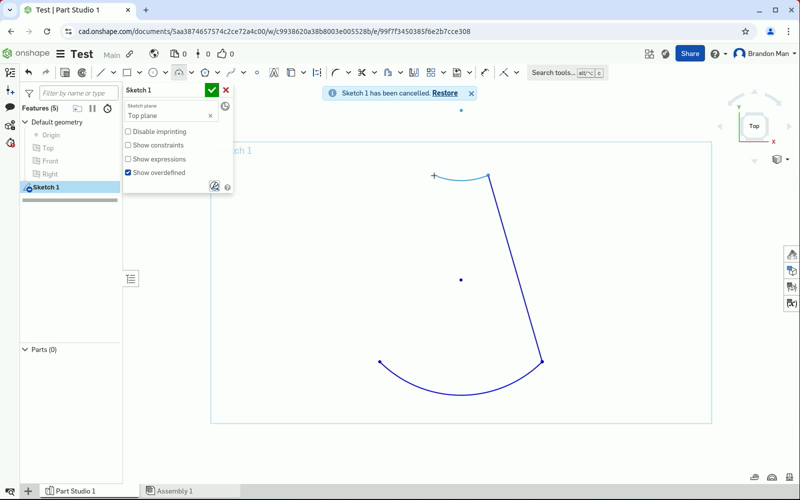
mouse_move(461, 171)
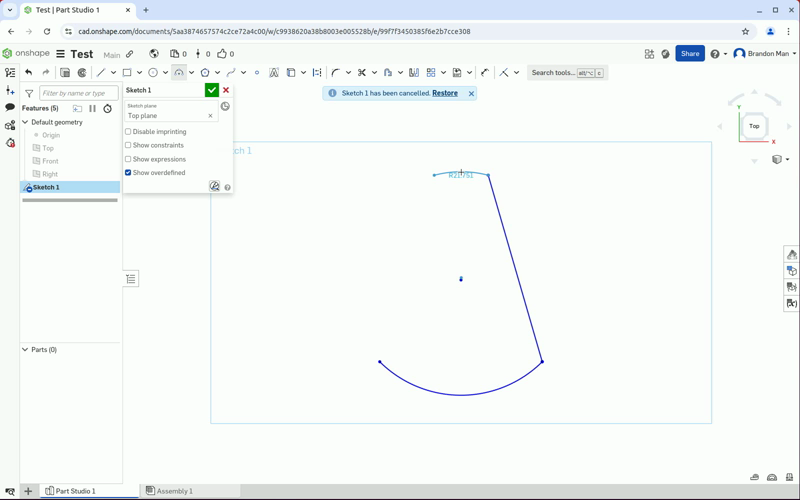
click(461, 171)
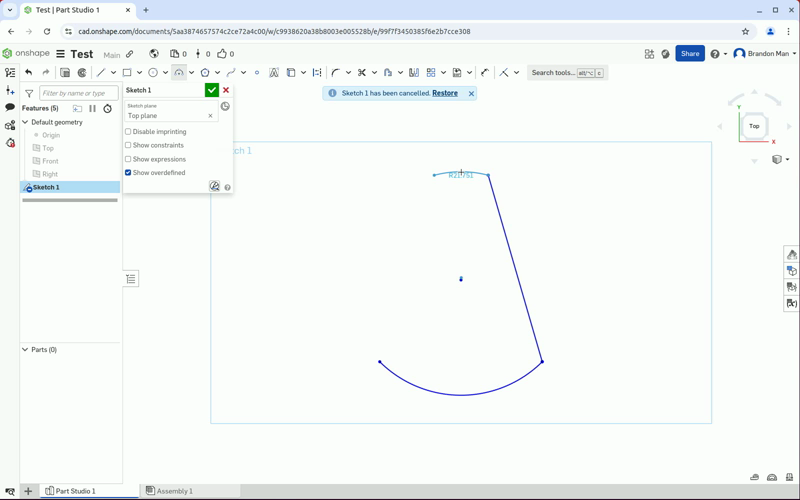
key_up(shift)
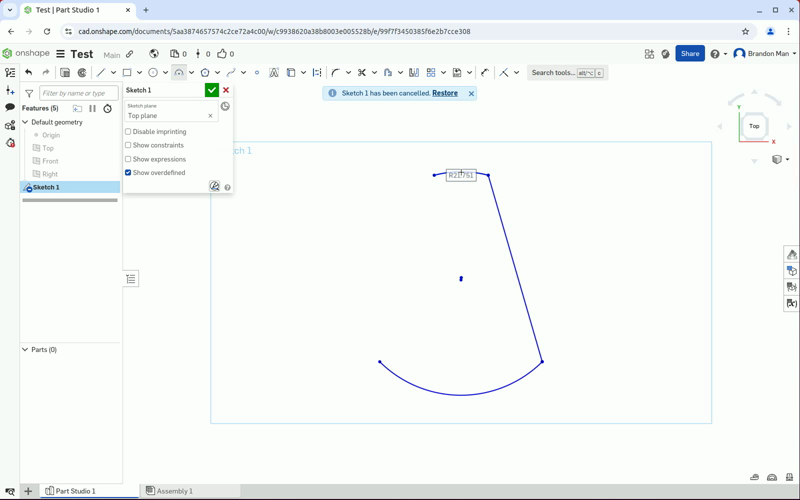
key(esc)
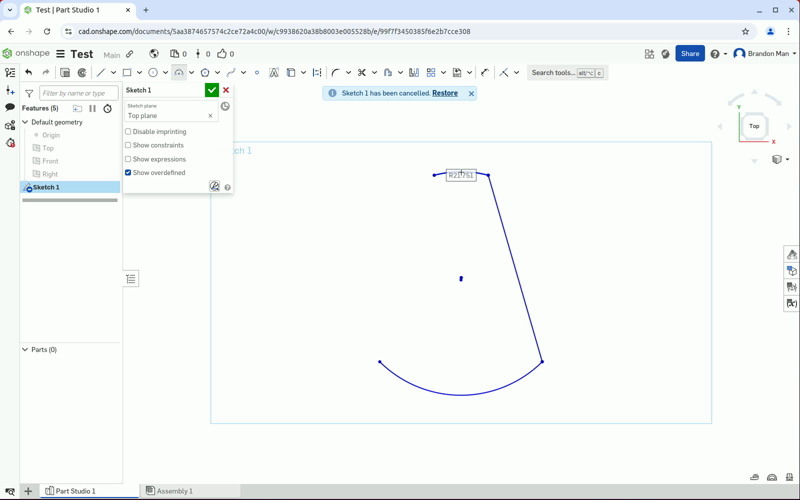
key(l)
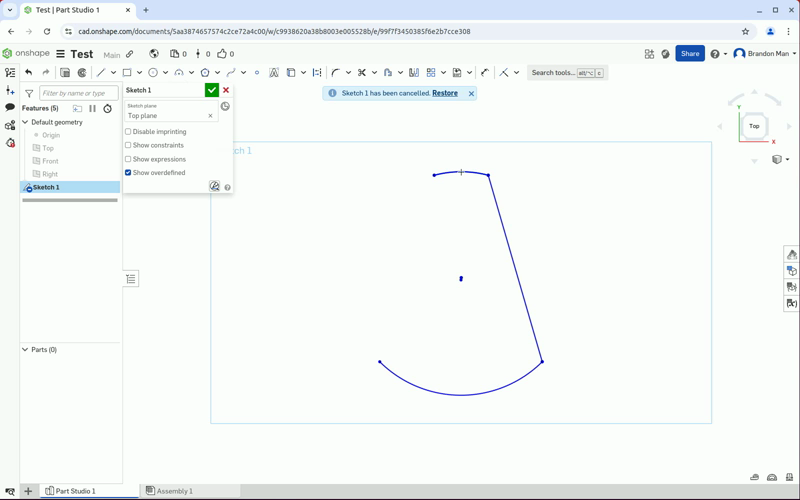
mouse_move(434, 175)
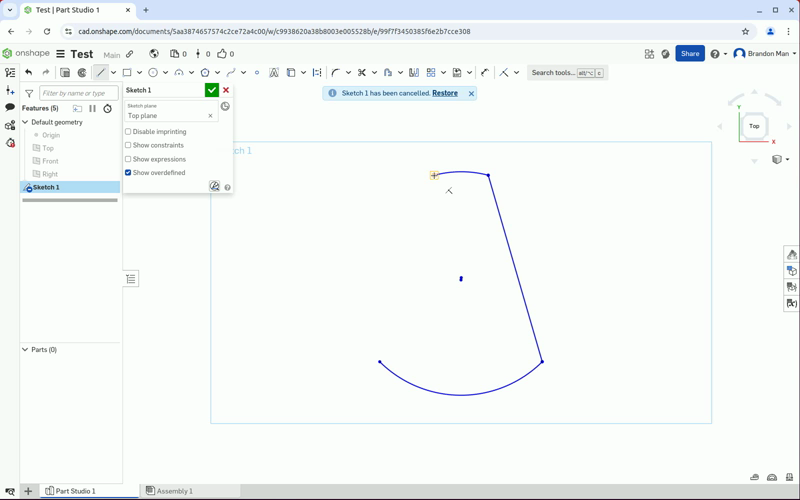
click(434, 175)
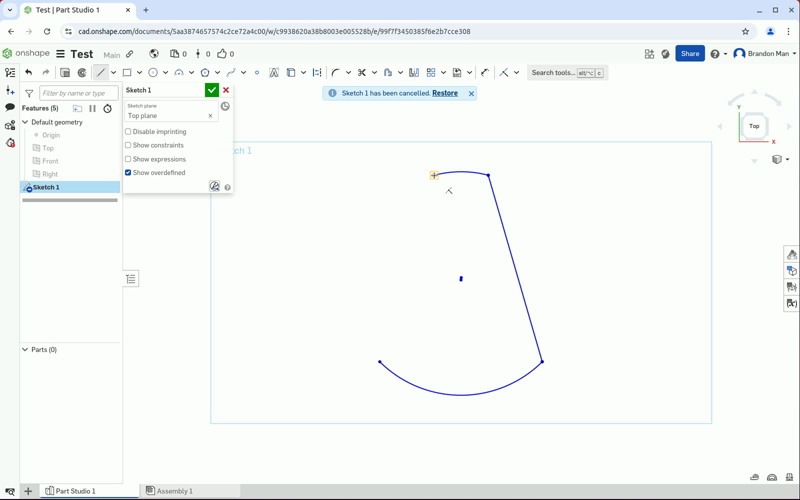
key_down(shift)
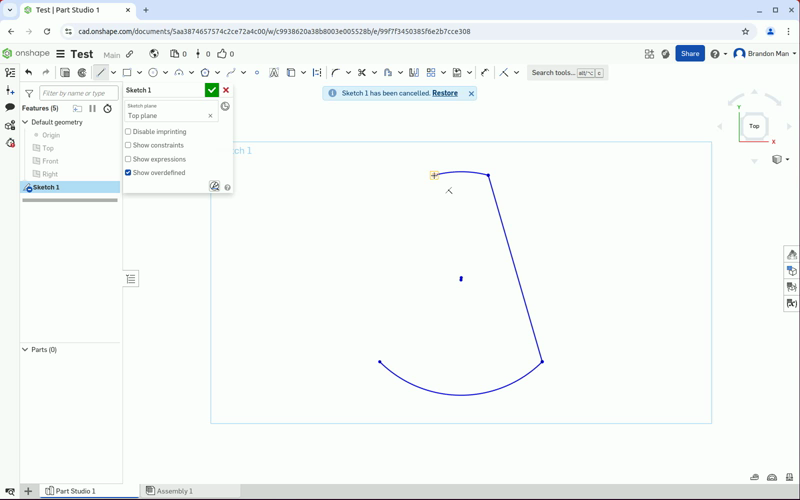
mouse_move(379, 361)
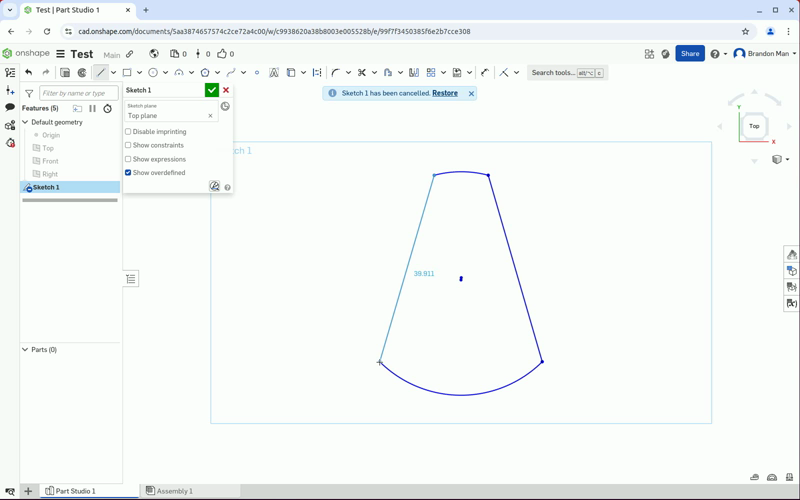
key_up(shift)
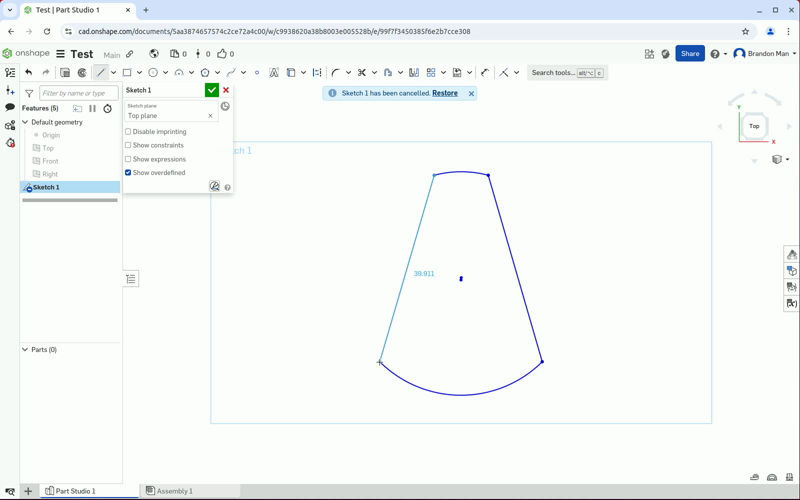
click(379, 361)
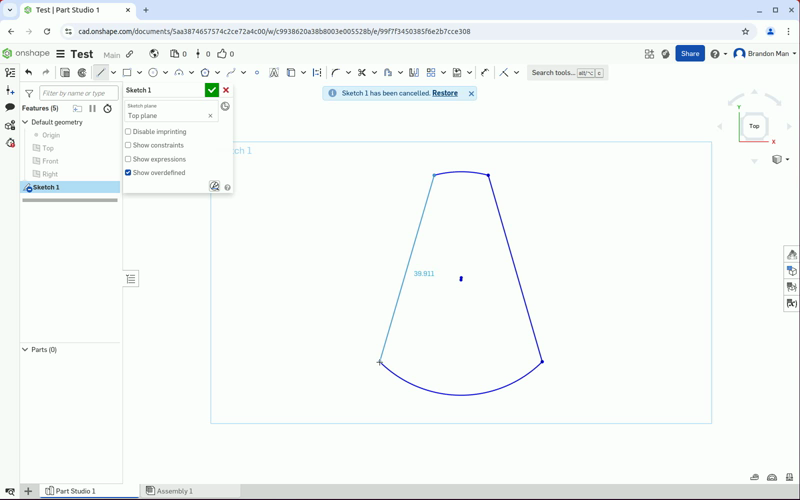
key(esc)
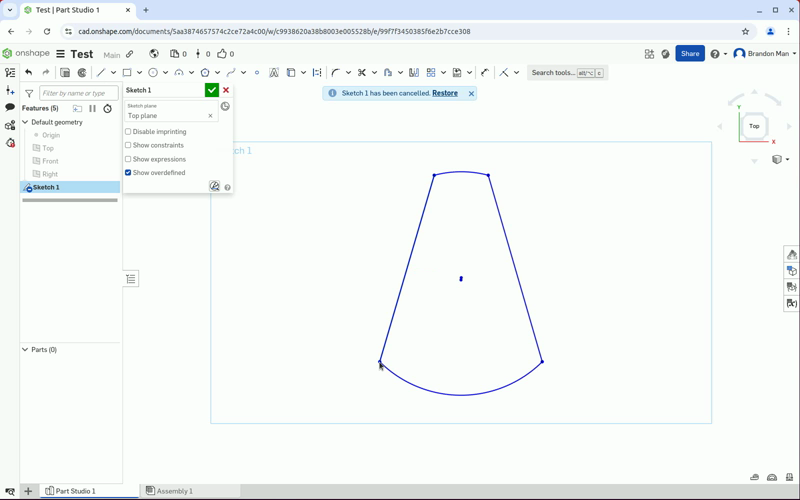
key(c)
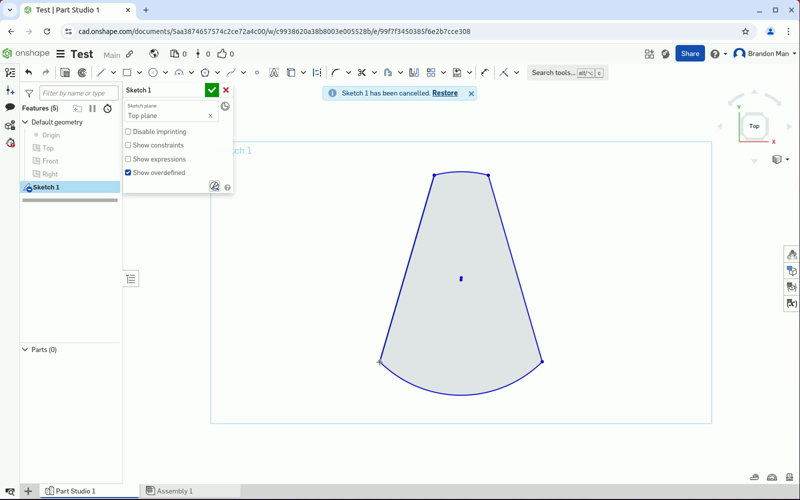
key_down(shift)
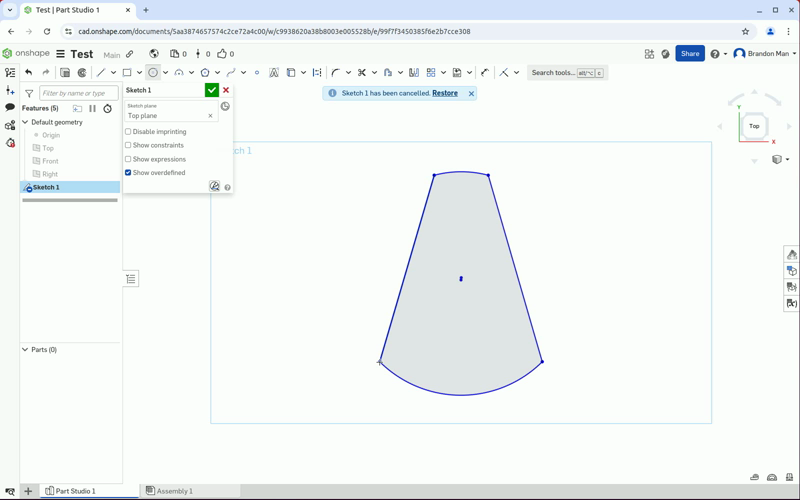
mouse_move(459, 283)
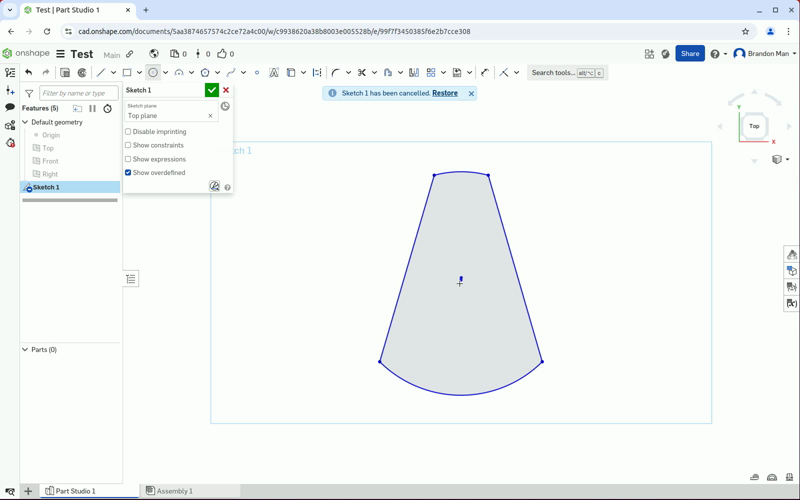
scroll(6)
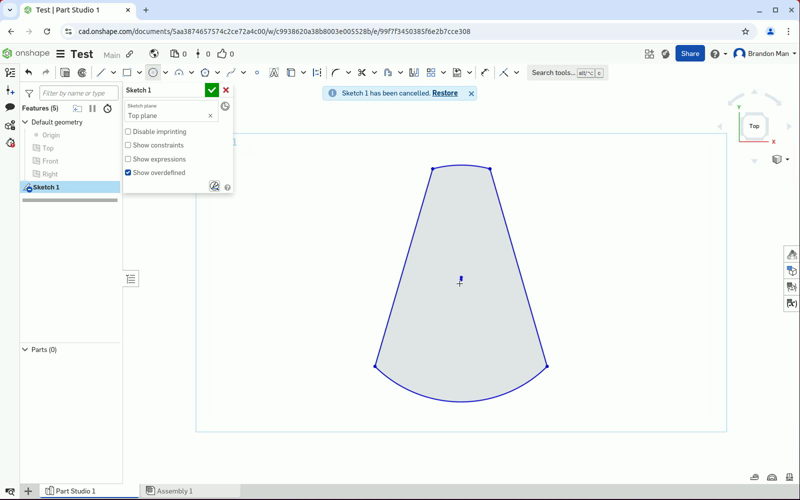
scroll(6)
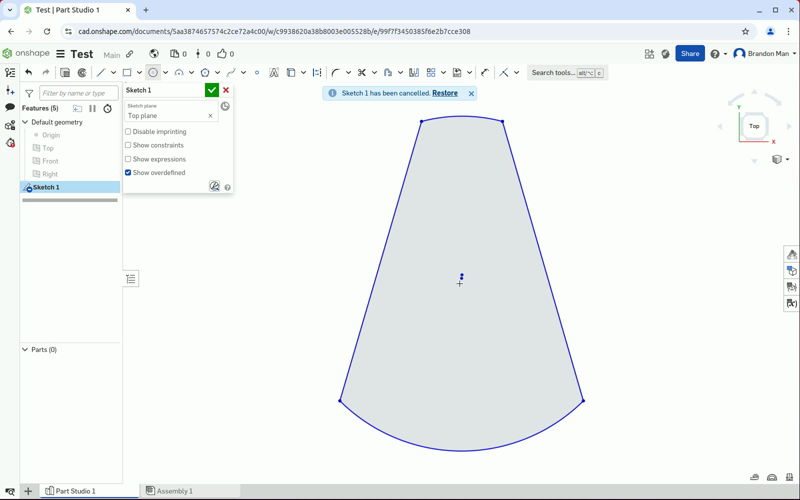
scroll(6)
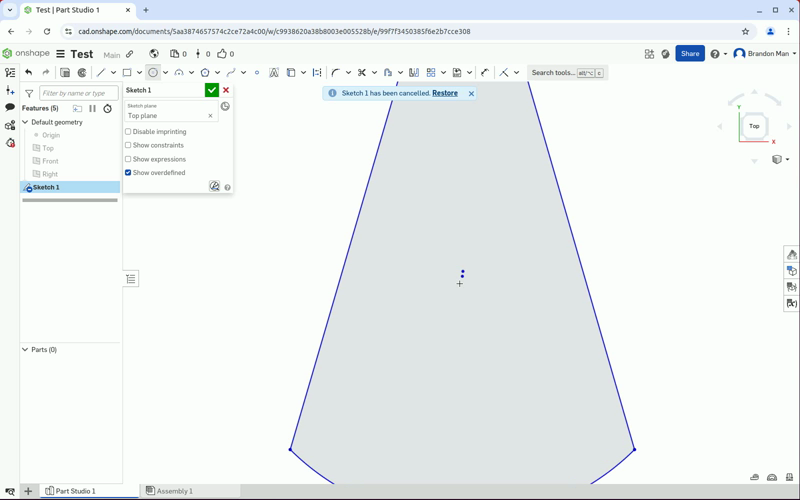
scroll(6)
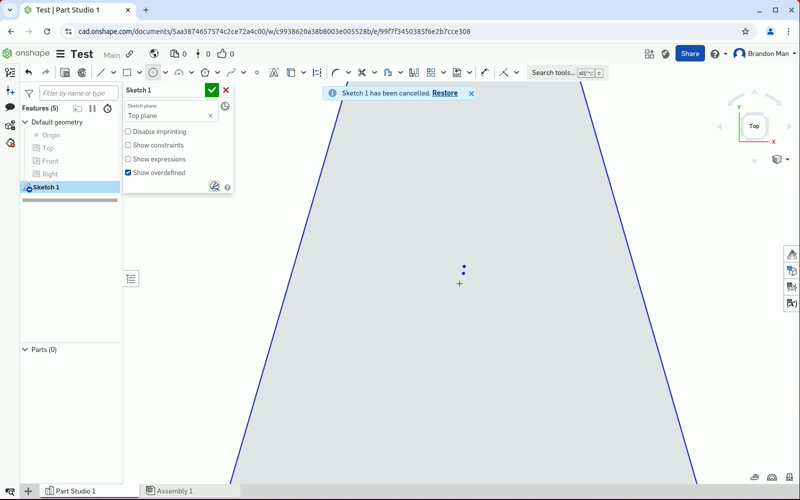
scroll(6)
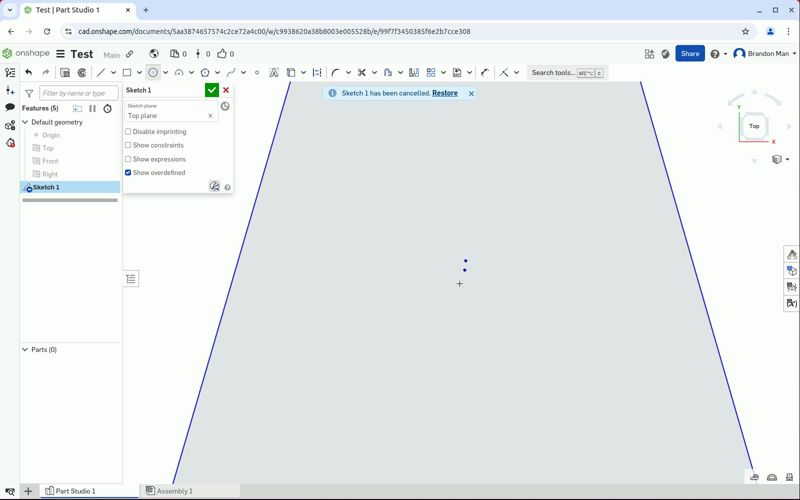
scroll(6)
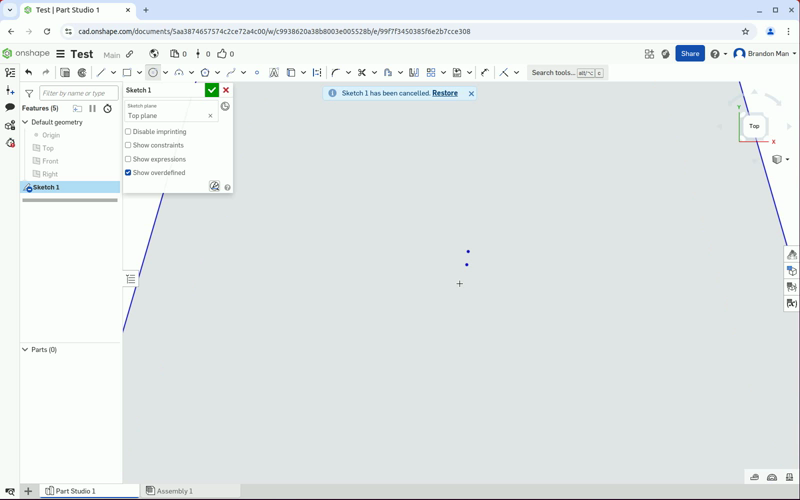
scroll(6)
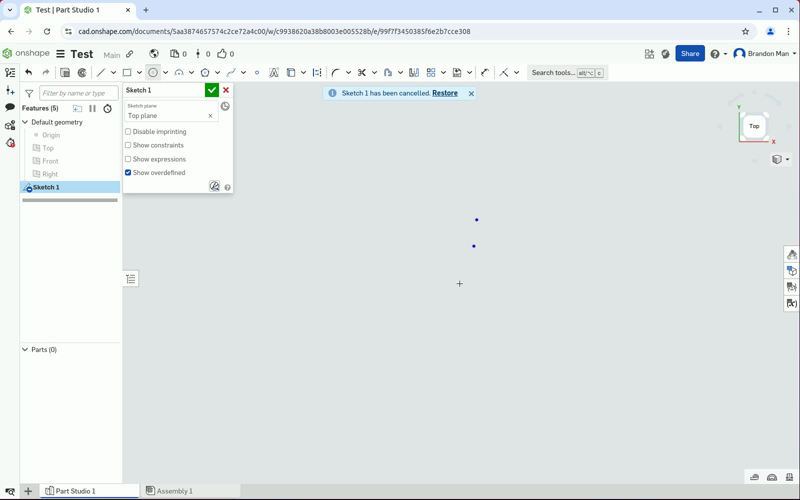
click(459, 283)
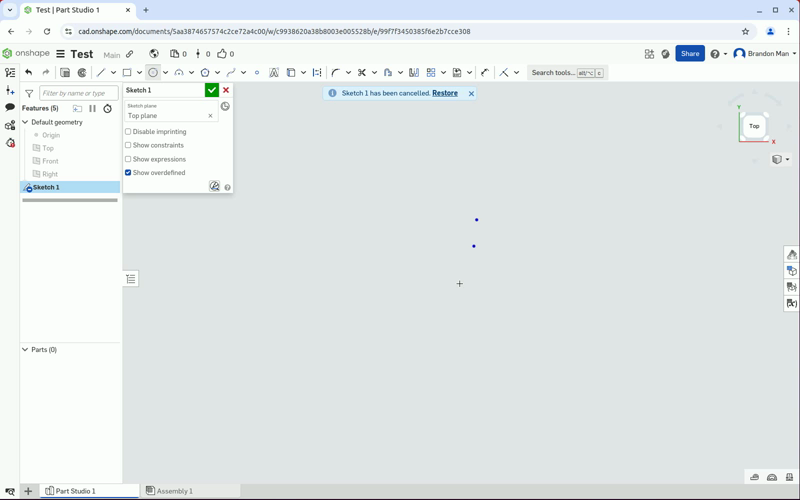
scroll(-6)
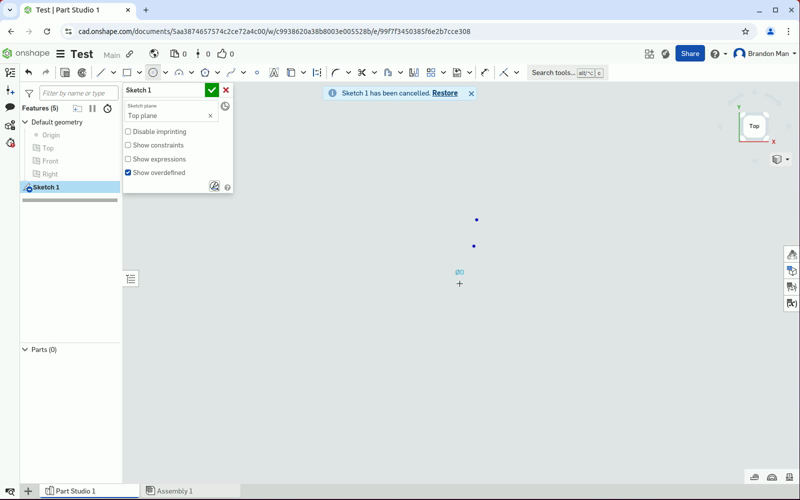
scroll(-6)
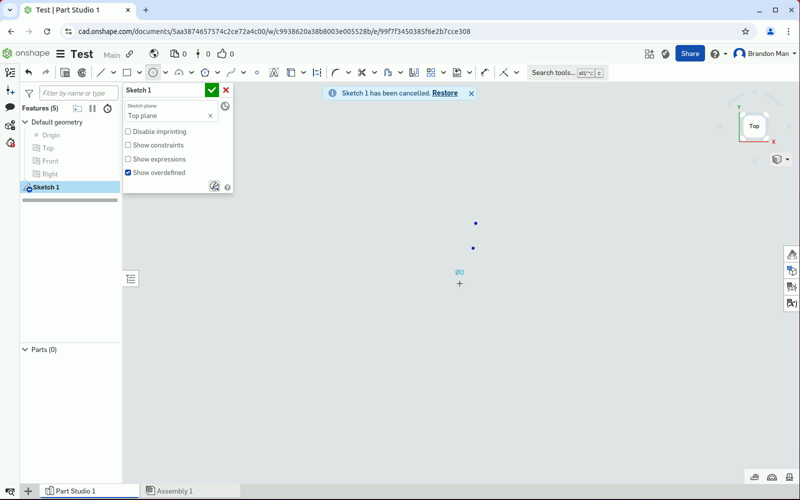
scroll(-6)
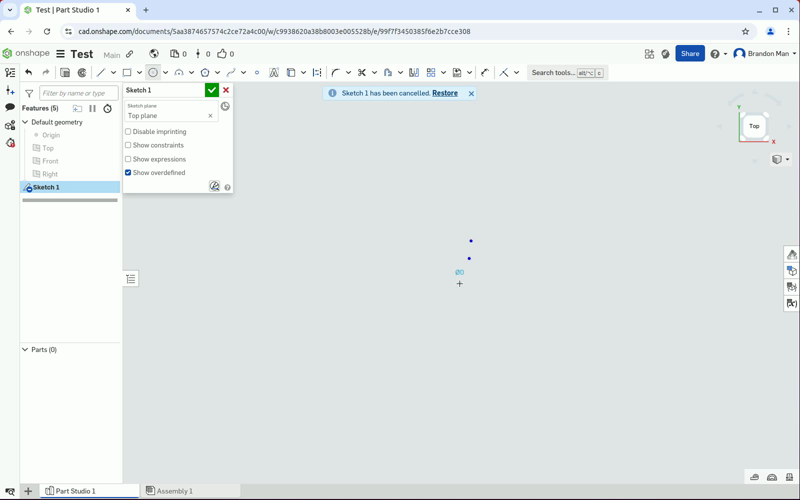
scroll(-6)
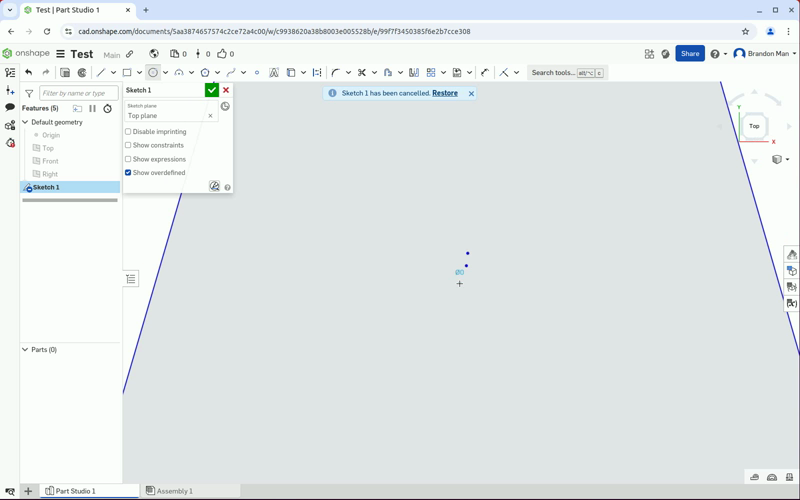
scroll(-6)
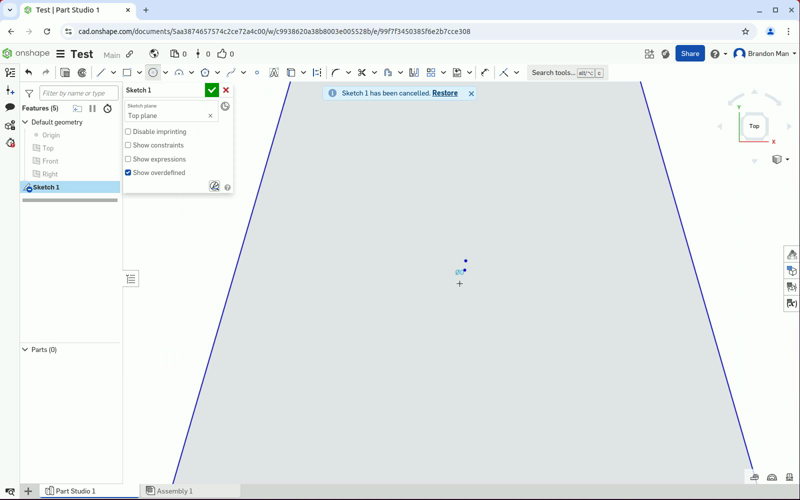
scroll(-6)
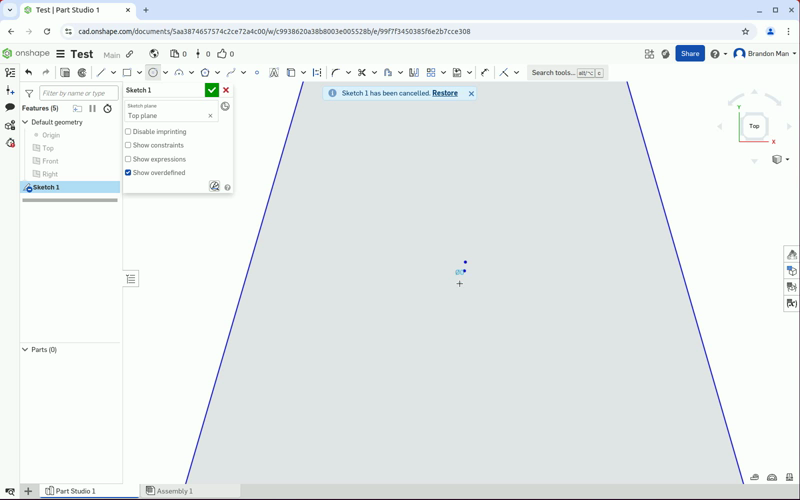
scroll(-6)
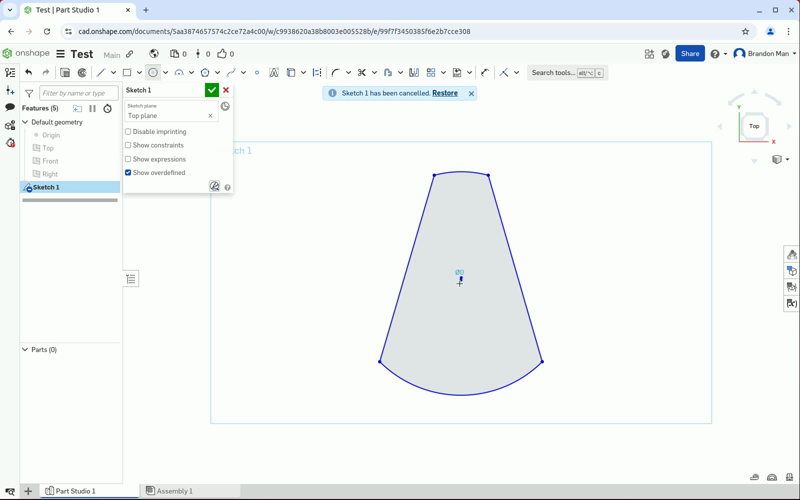
key_up(shift)
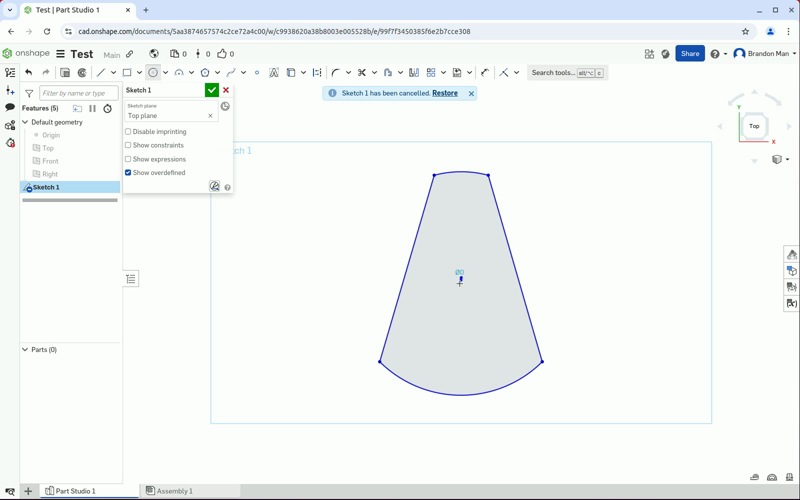
mouse_move(499, 283)
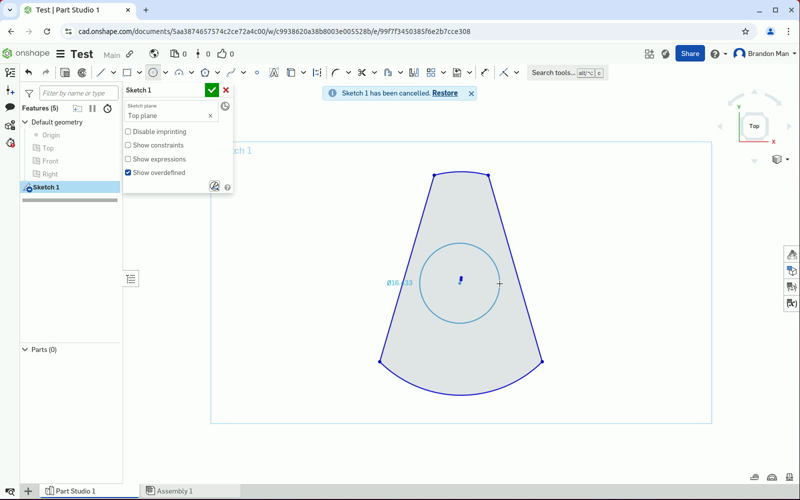
click(499, 283)
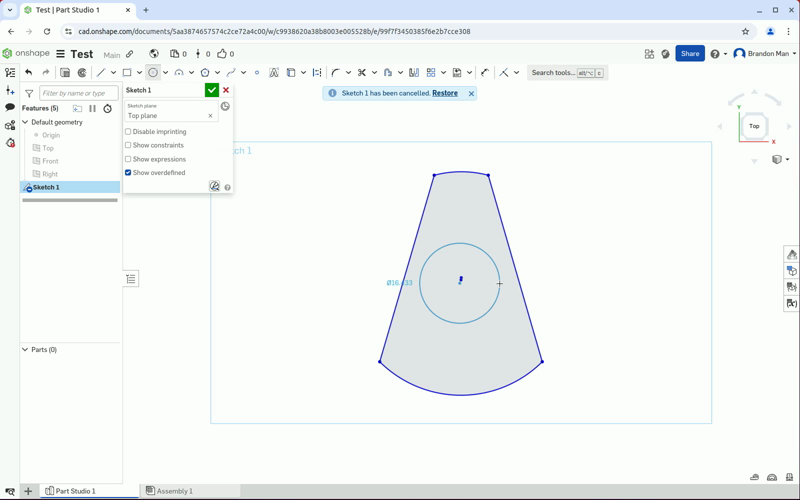
key(esc)
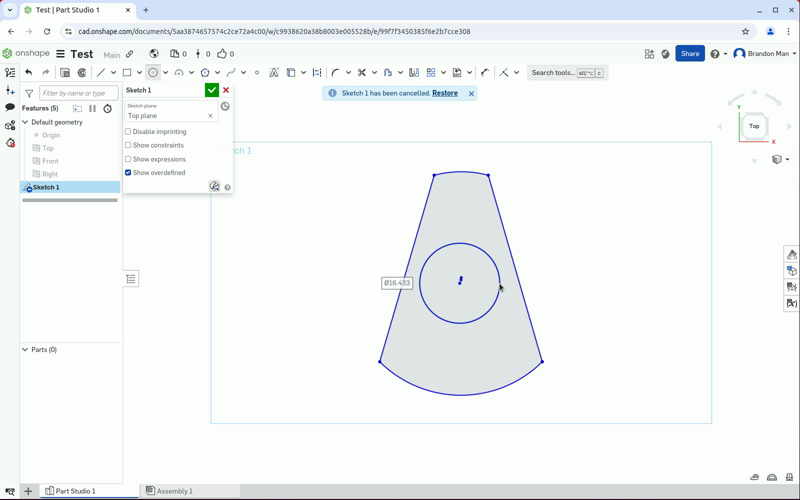
key(c)
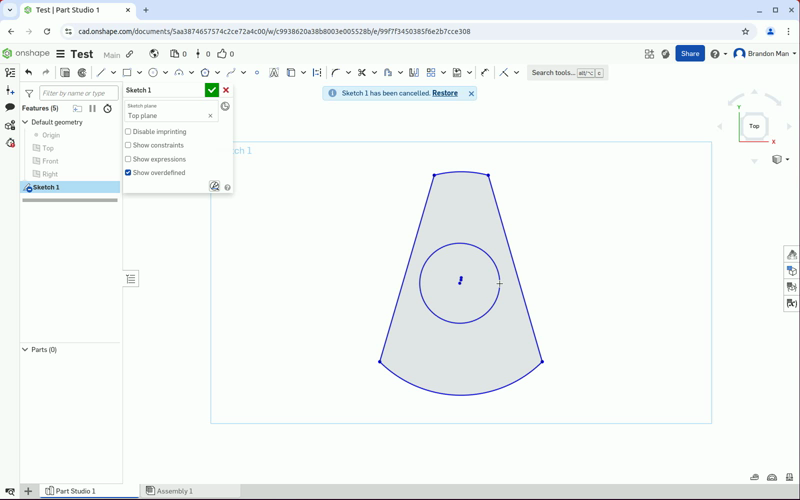
key_down(shift)
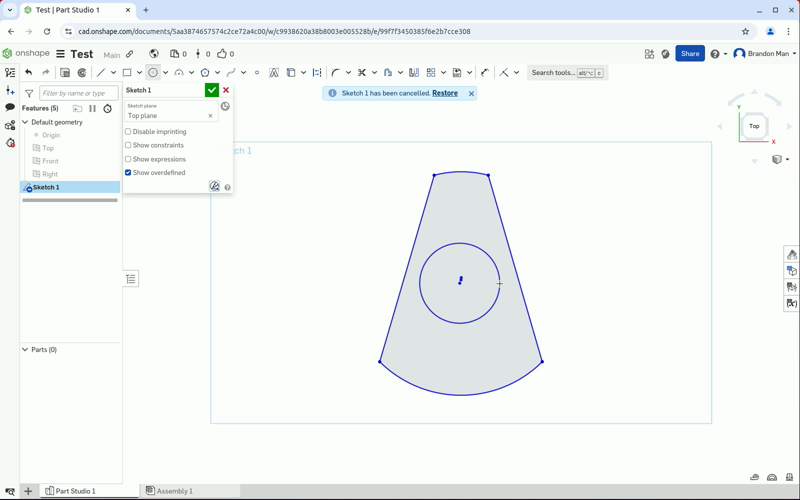
mouse_move(459, 203)
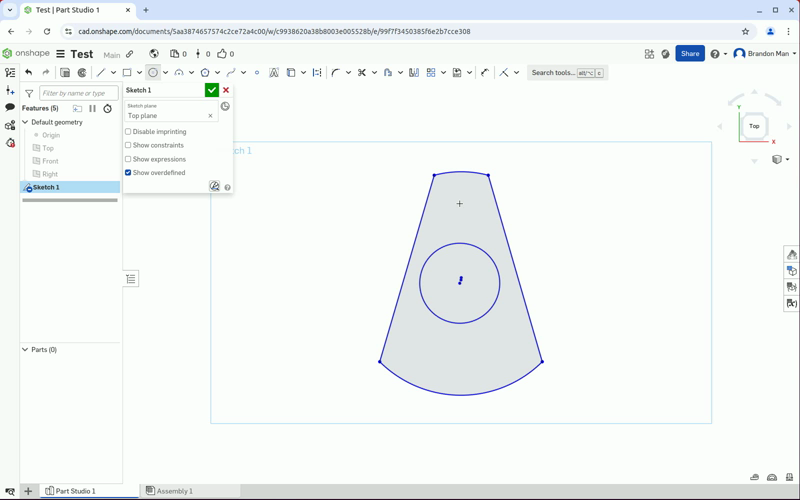
click(459, 203)
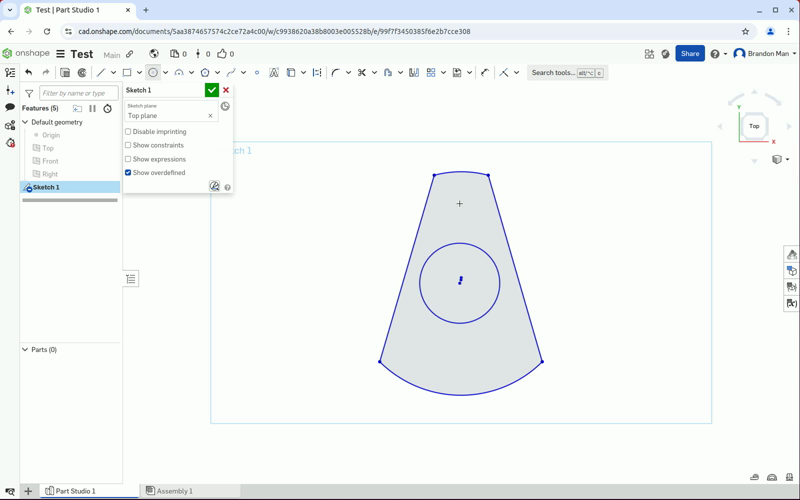
key_up(shift)
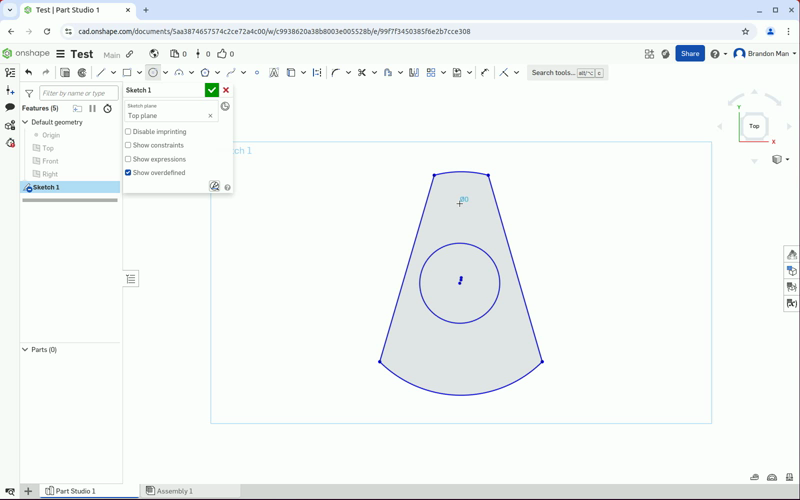
mouse_move(469, 203)
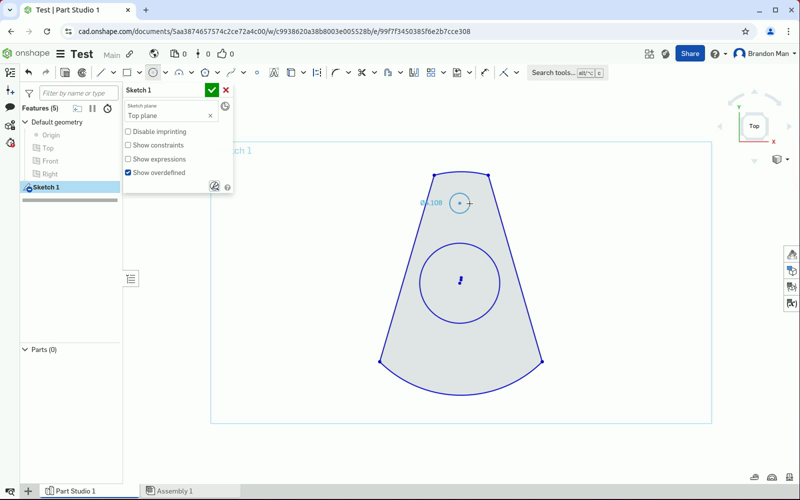
click(469, 203)
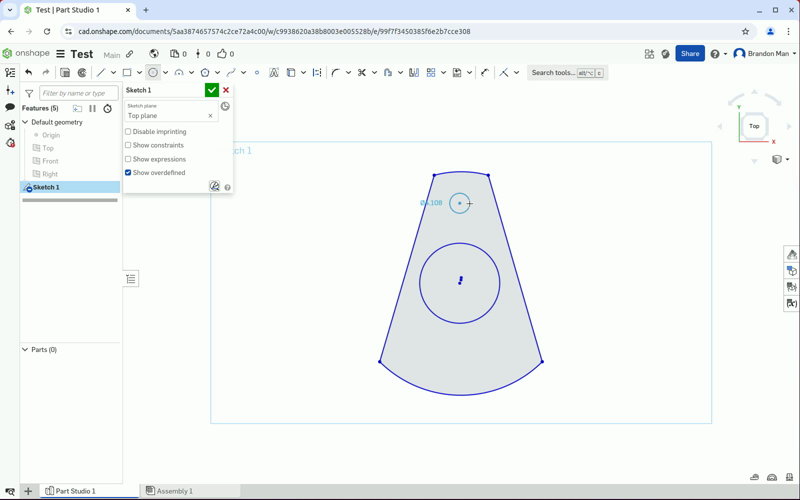
key(esc)
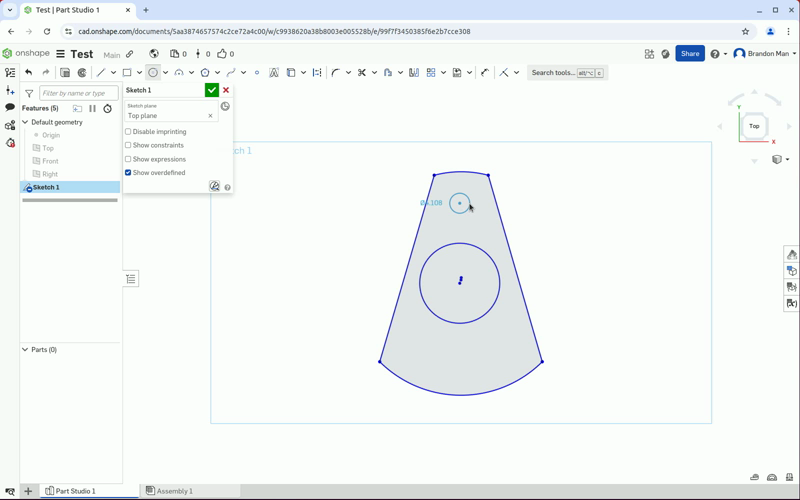
mouse_move(414, 341)
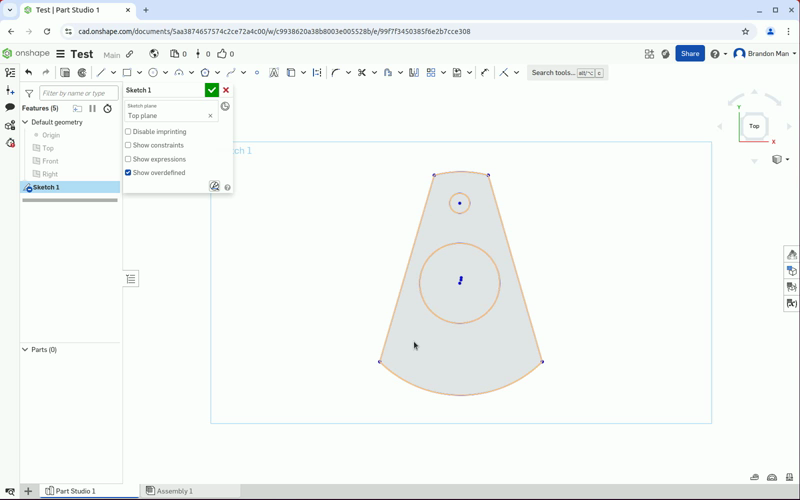
click(414, 341)
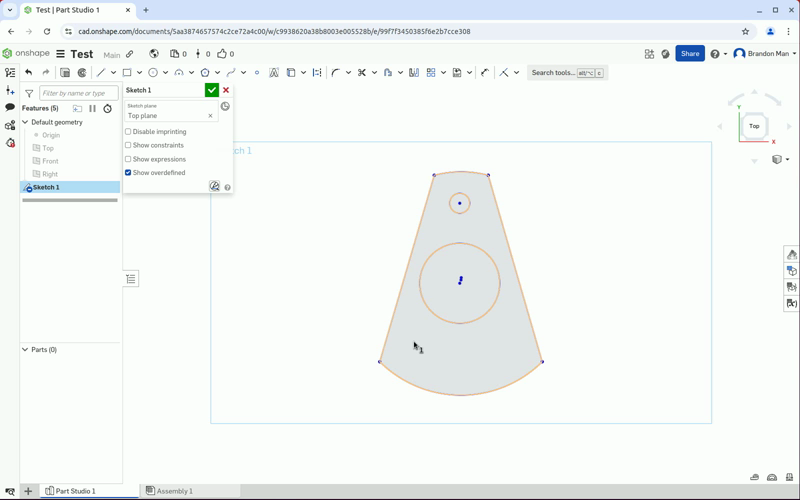
mouse_move(73, 352)
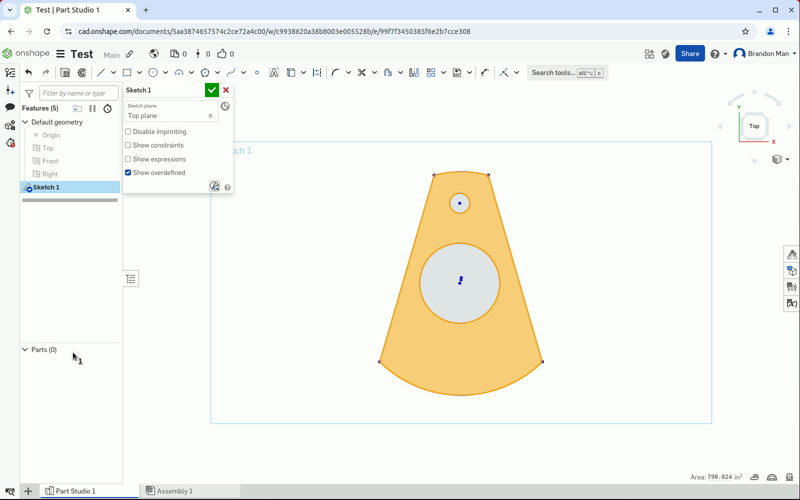
key(shift+y)
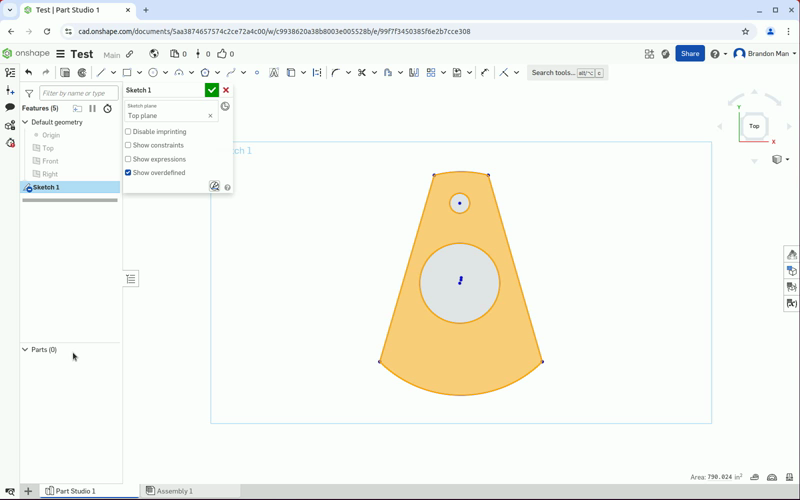
key(shift+e)
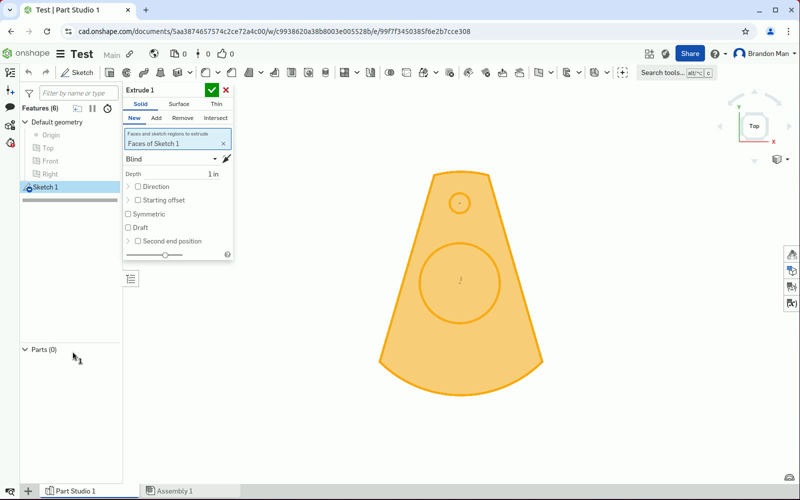
mouse_move(143, 106)
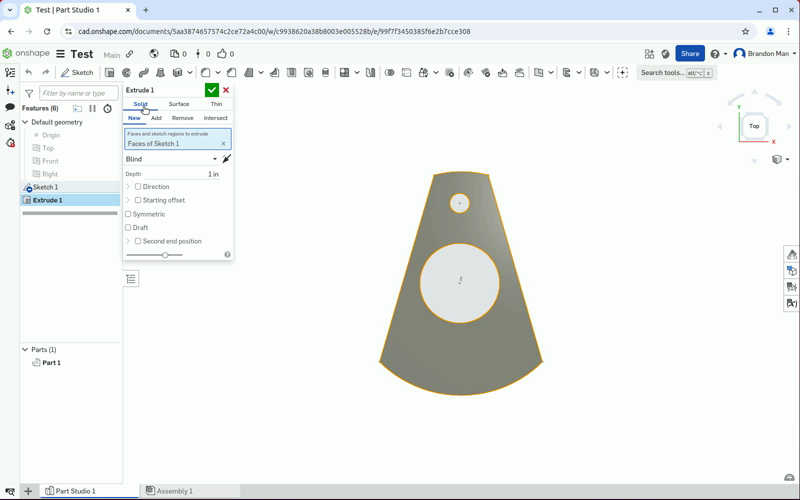
click(143, 106)
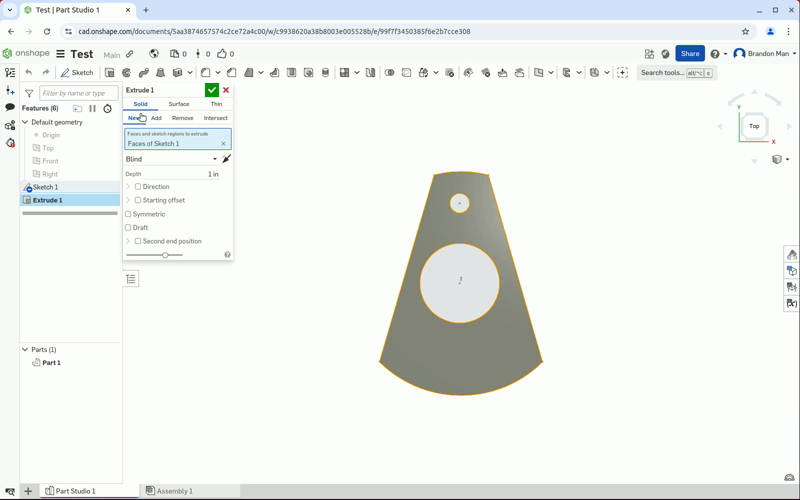
mouse_move(137, 120)
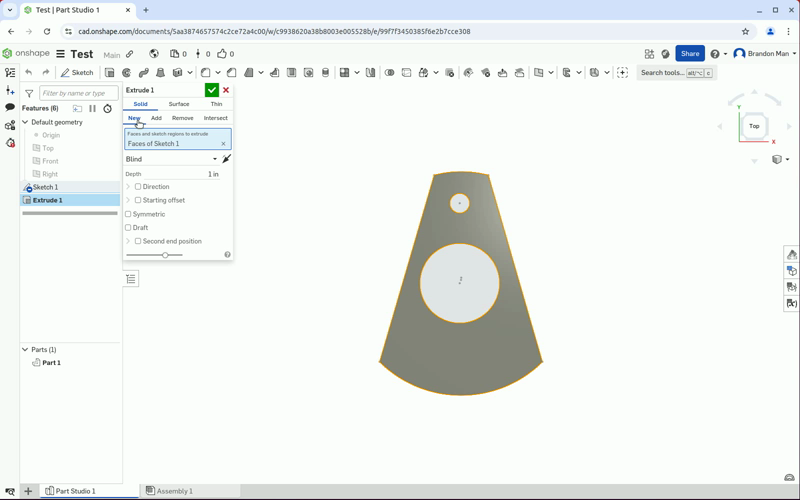
click(137, 120)
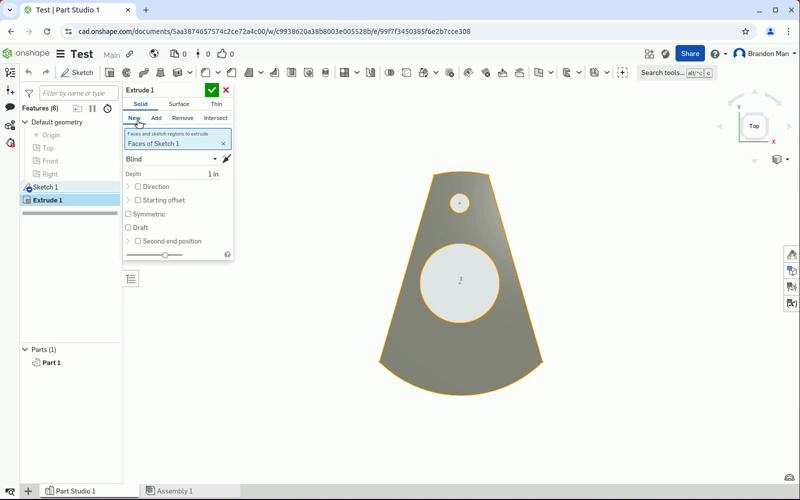
key(tab, 4)
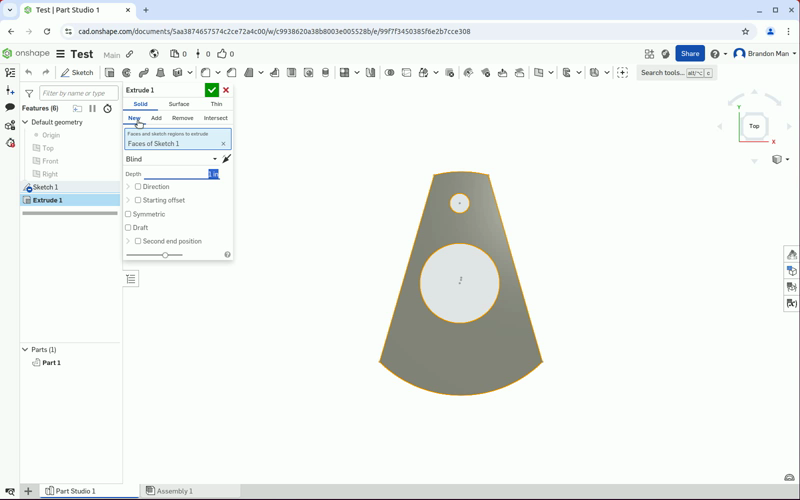
text(5.536)
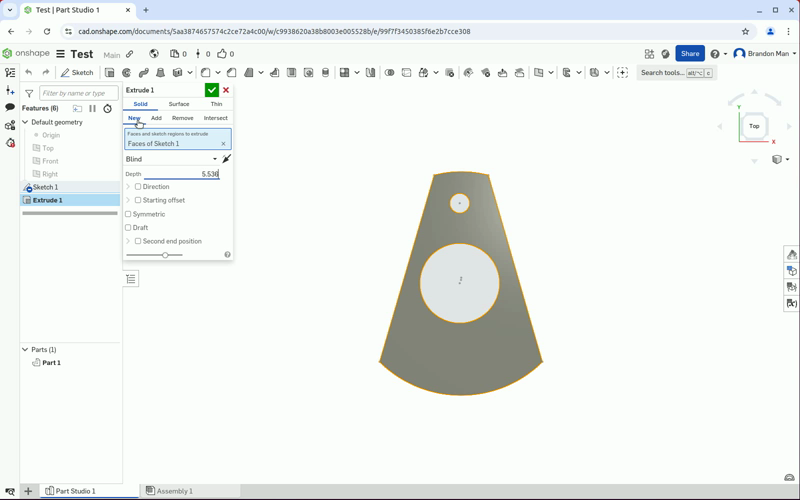
key(enter)
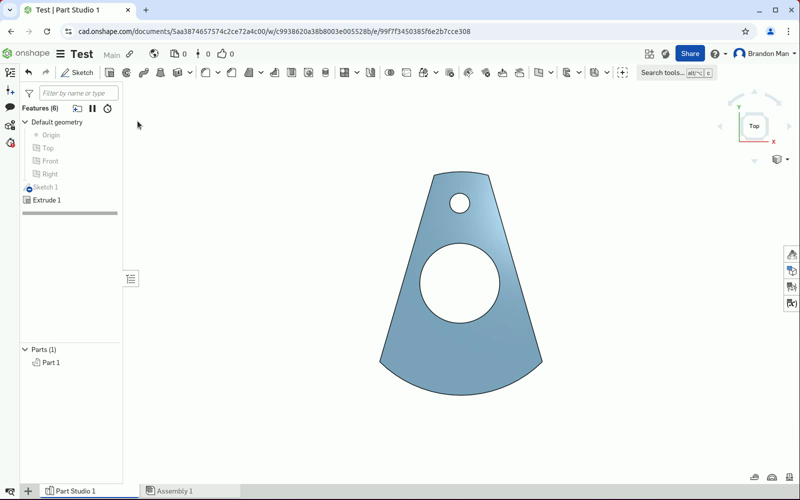
key(shift+h)
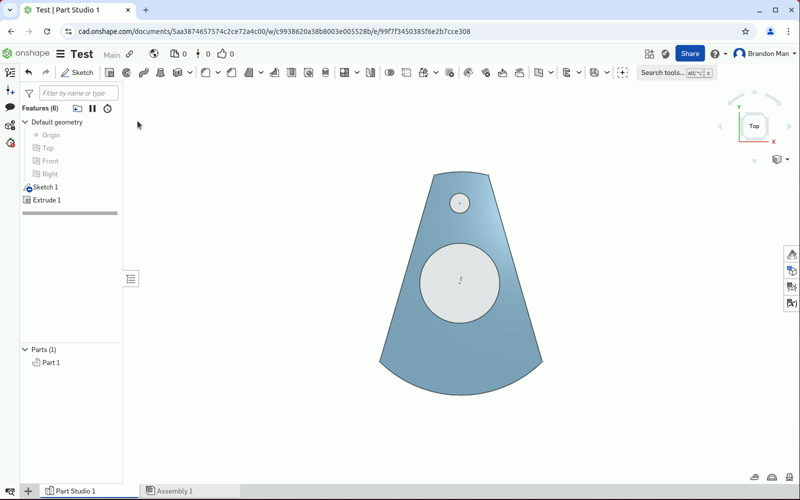
key(shift+h)
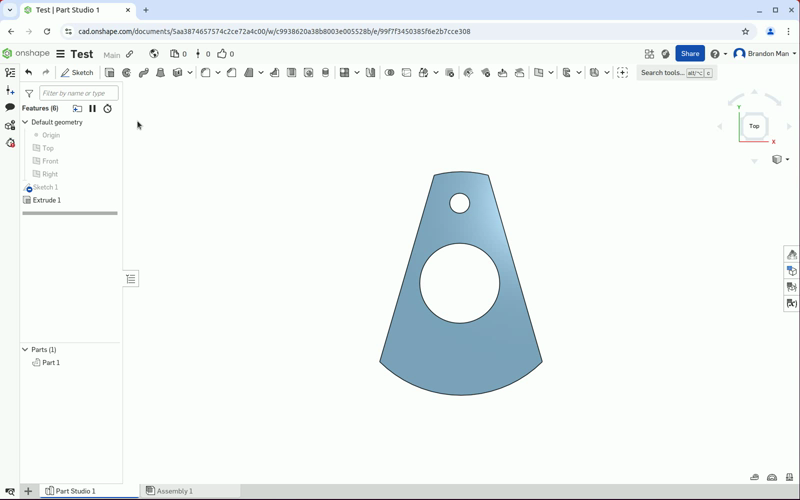
mouse_move(73, 189)
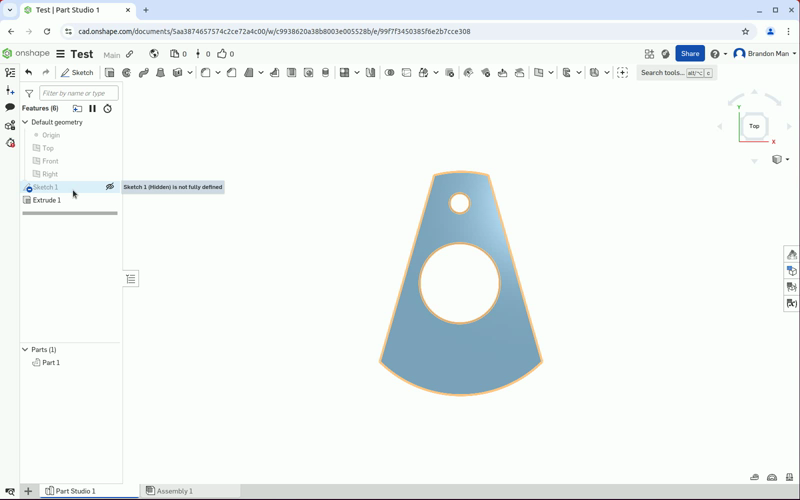
click(73, 189)
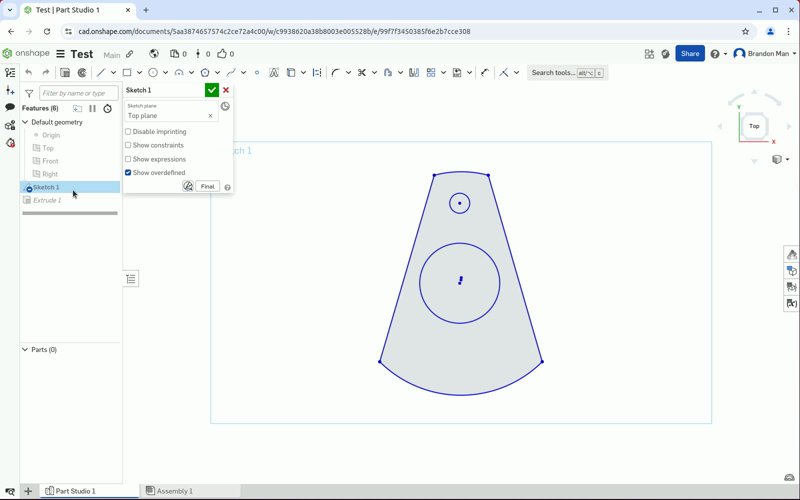
mouse_move(229, 92)
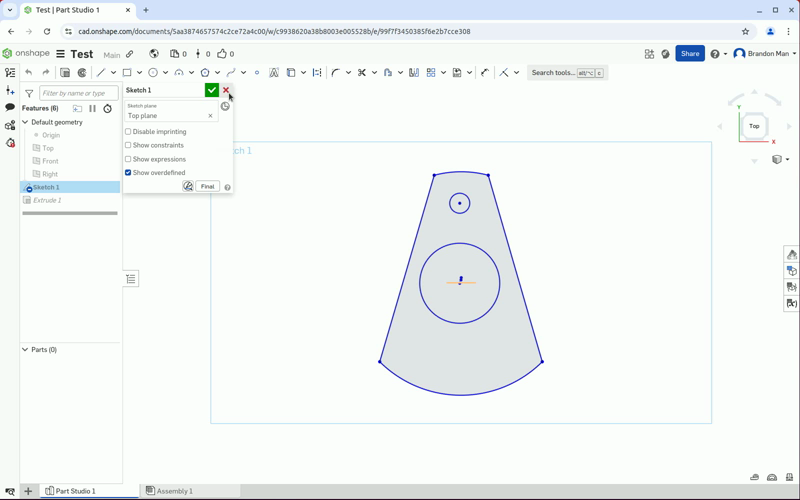
click(229, 92)
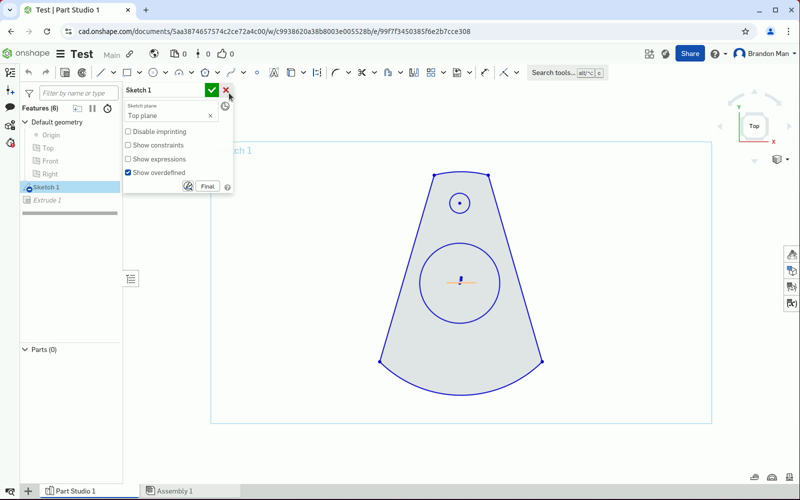
key(shift+s)
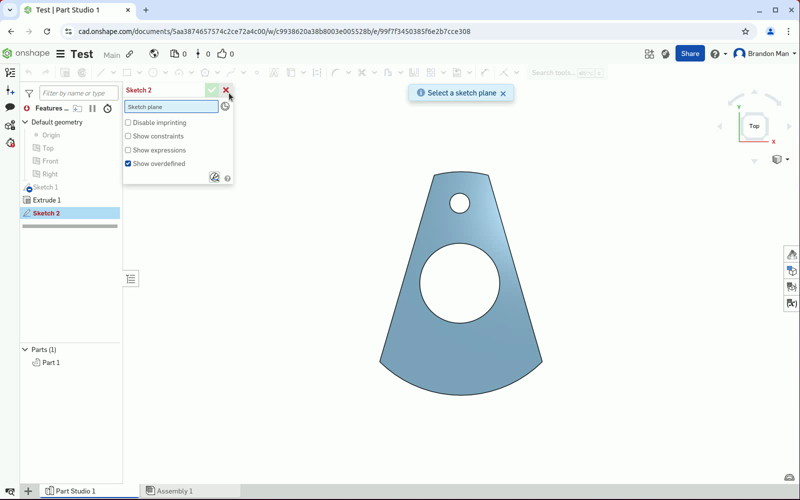
mouse_move(73, 150)
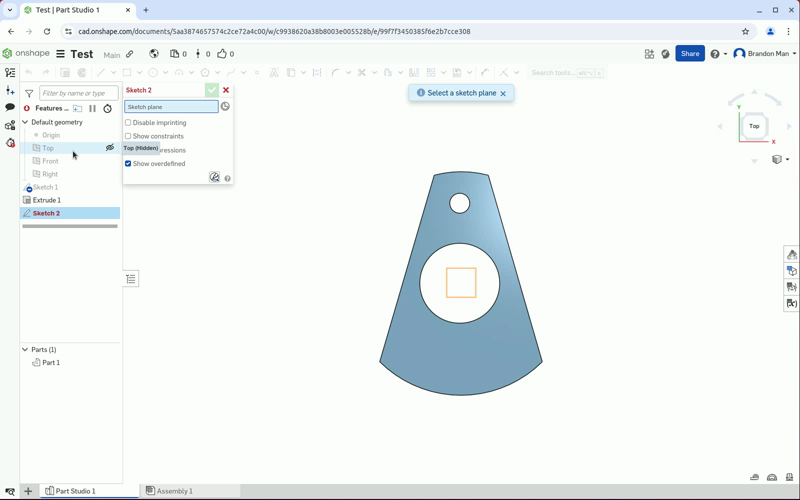
click(73, 150)
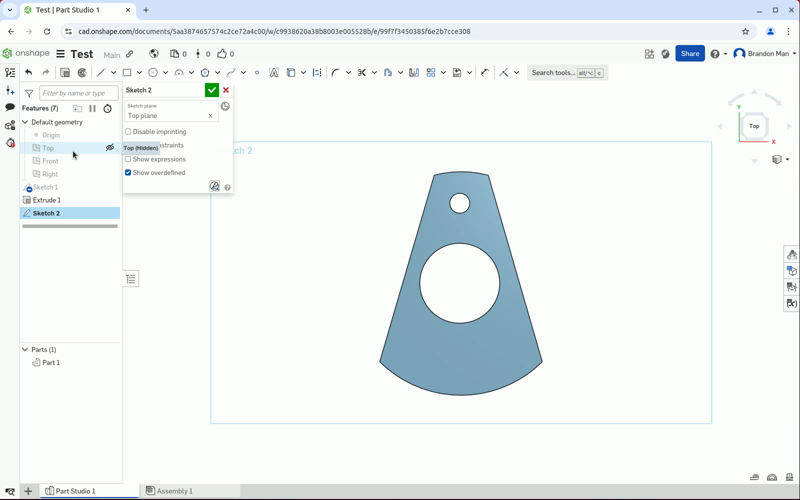
mouse_move(73, 352)
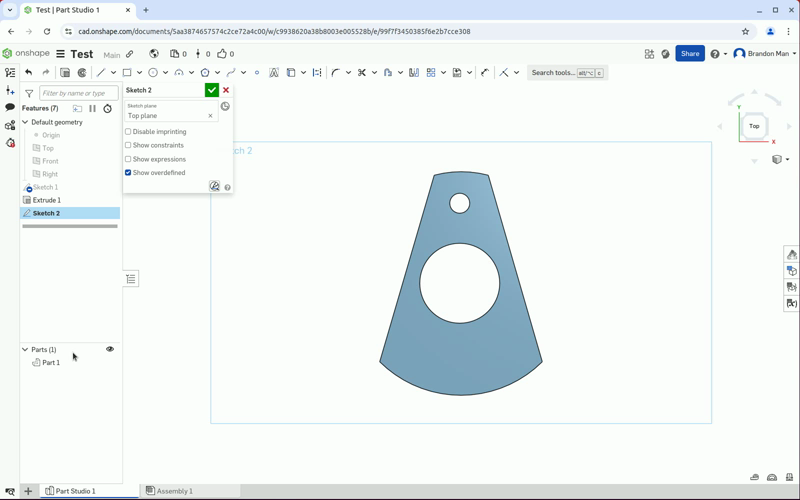
key(y)
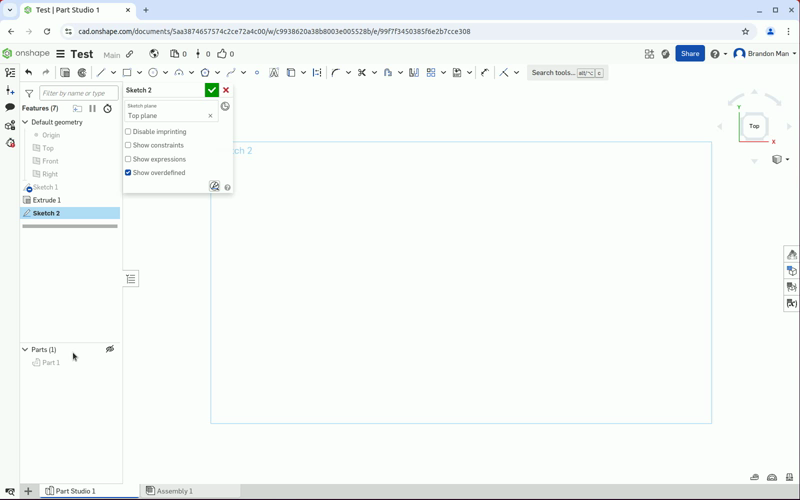
key(c)
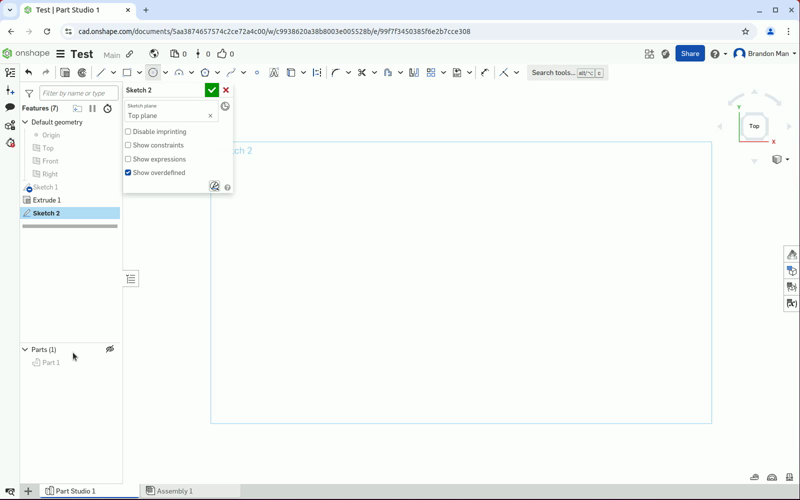
key_down(shift)
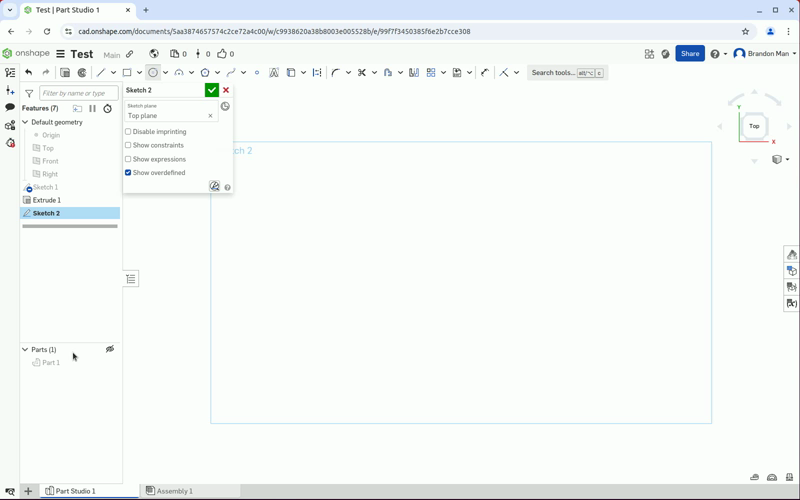
mouse_move(460, 282)
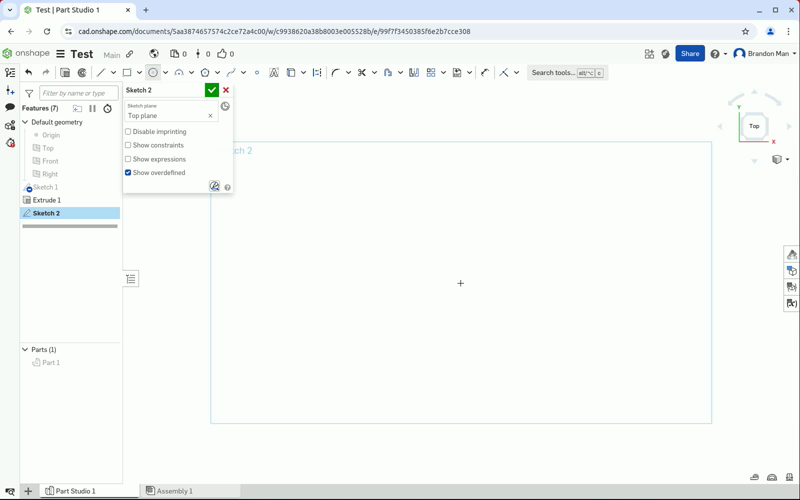
click(460, 282)
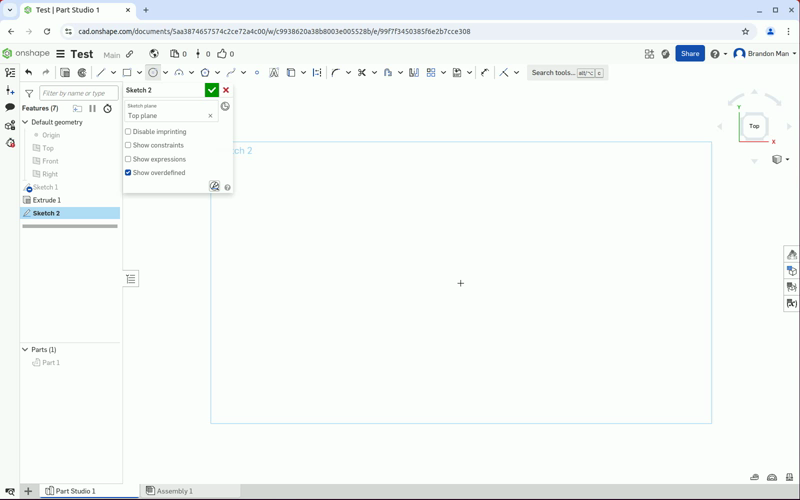
key_up(shift)
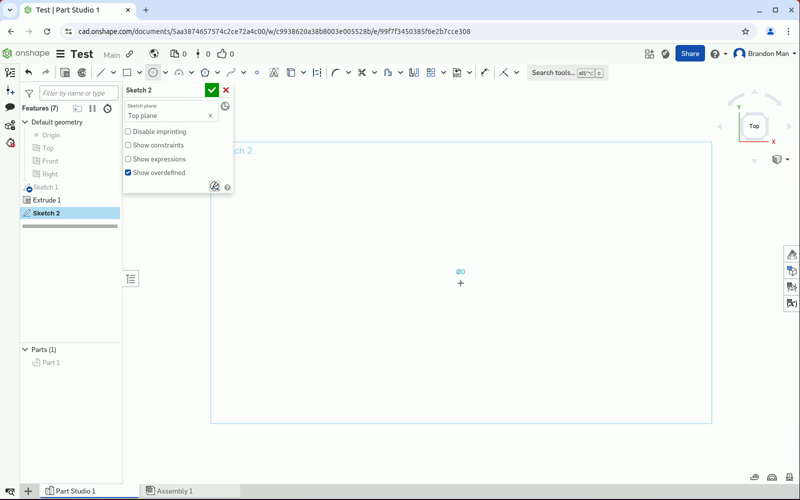
mouse_move(501, 282)
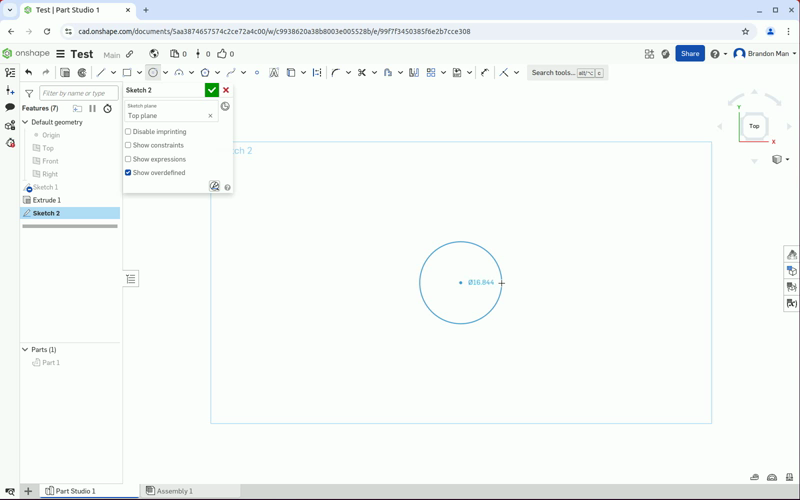
click(501, 282)
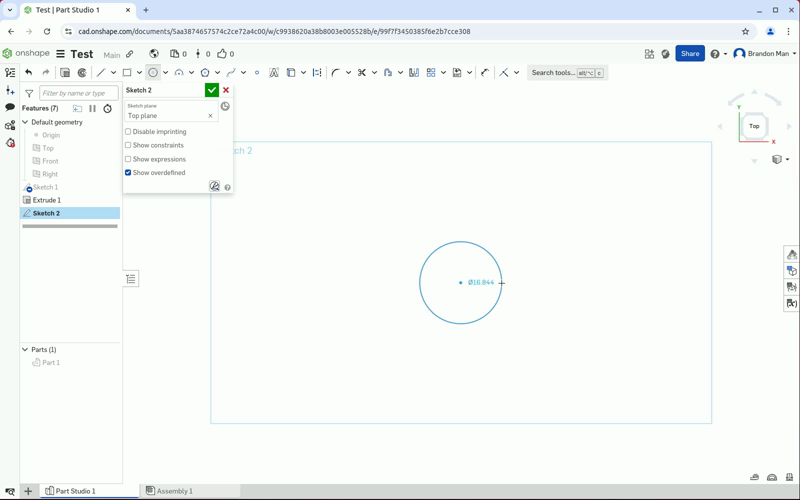
key(esc)
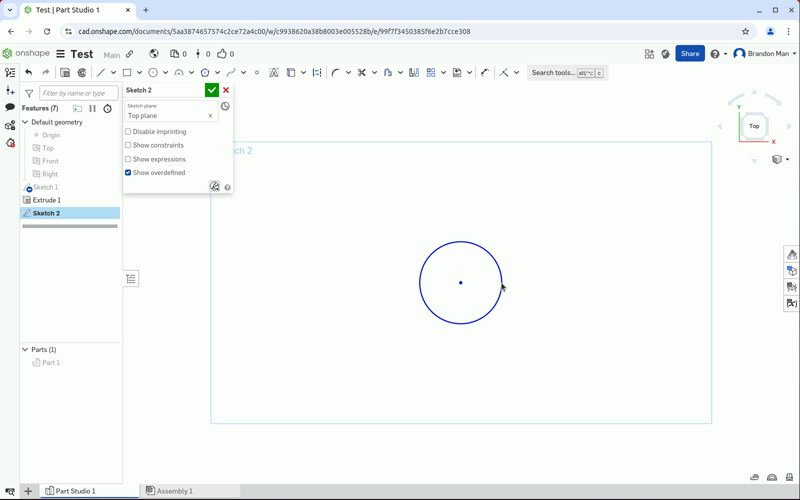
key(c)
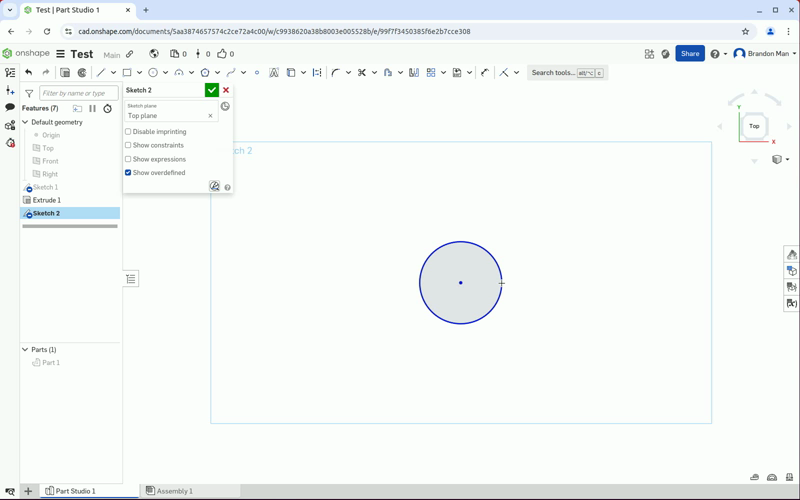
key_down(shift)
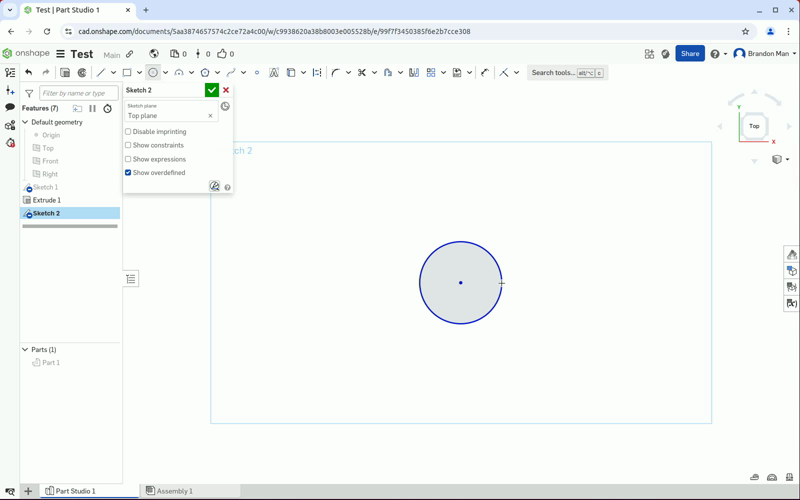
mouse_move(460, 282)
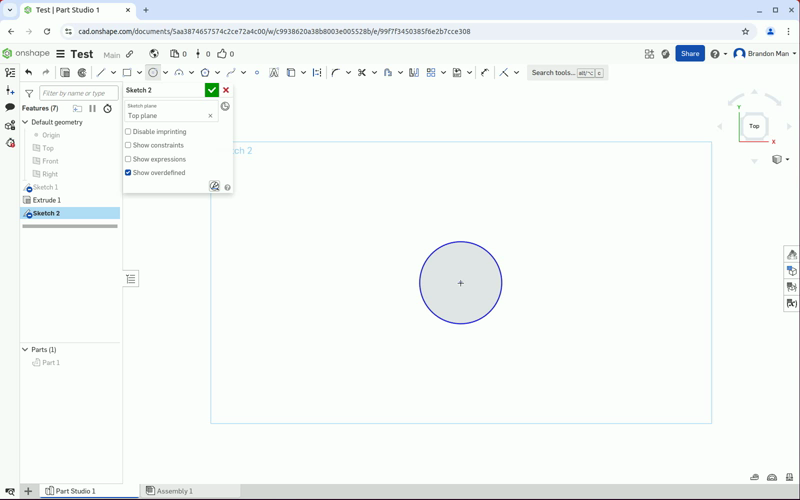
click(460, 282)
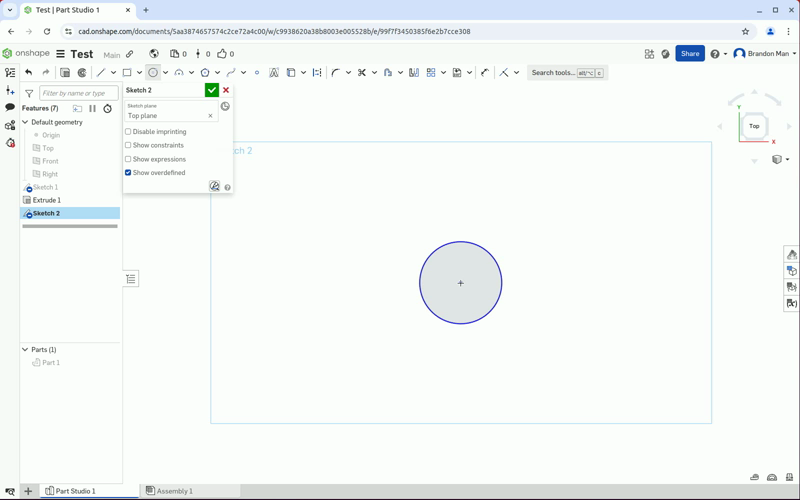
key_up(shift)
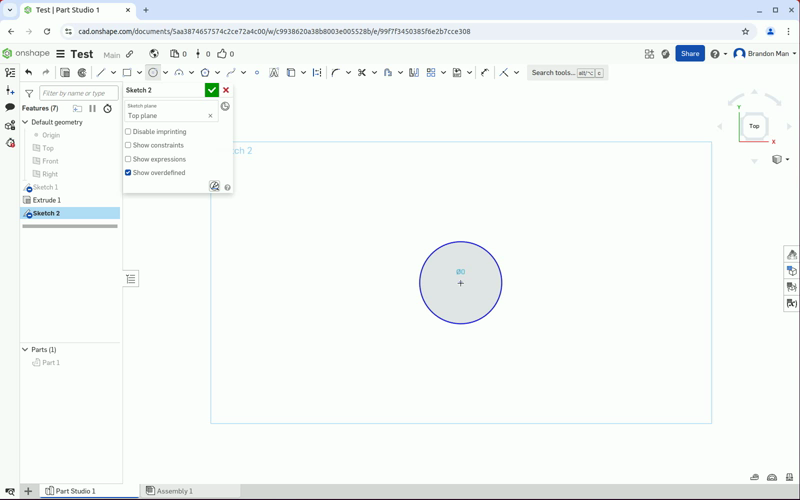
mouse_move(478, 282)
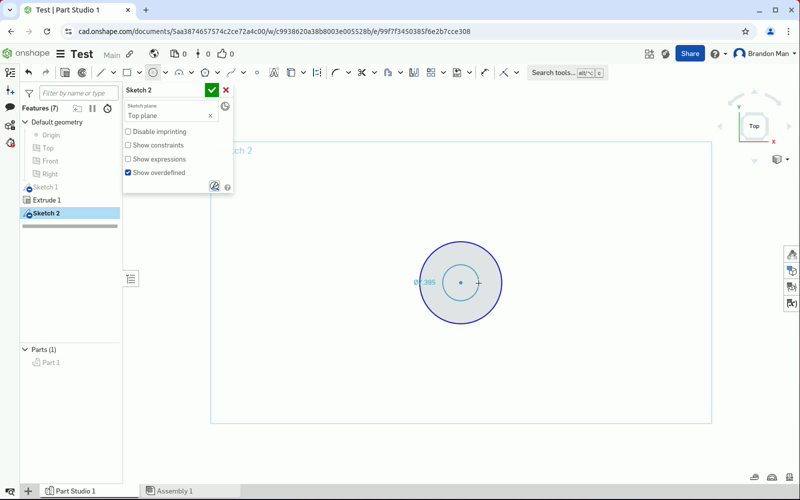
click(478, 282)
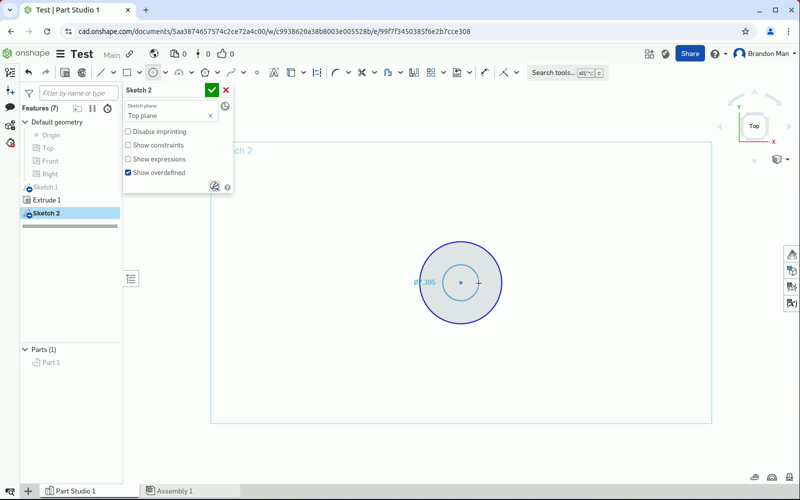
key(esc)
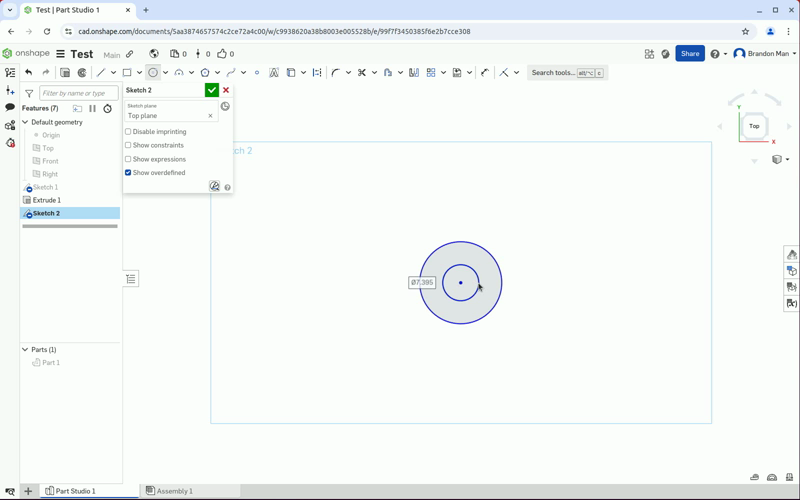
mouse_move(479, 264)
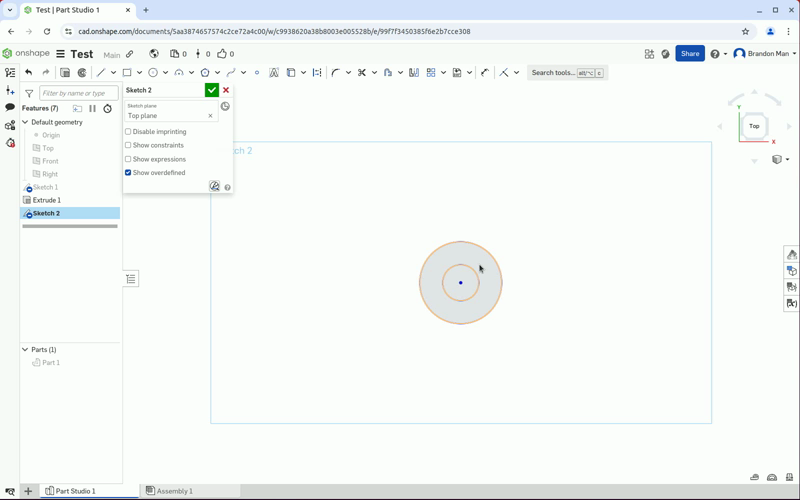
click(479, 264)
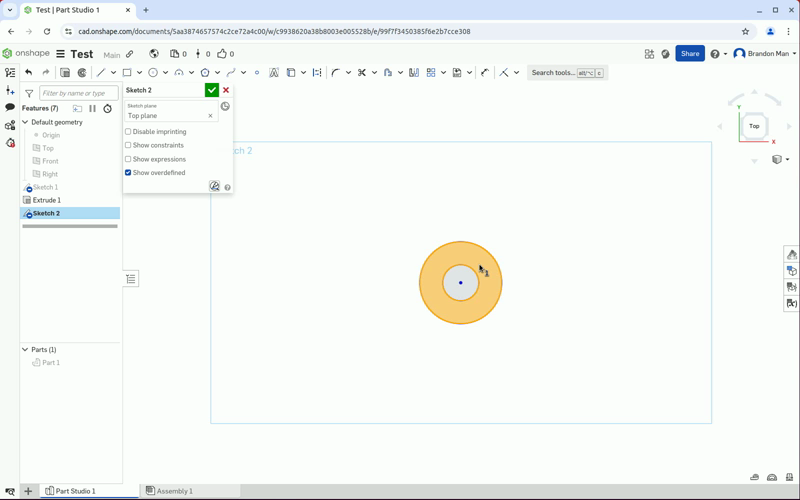
mouse_move(73, 352)
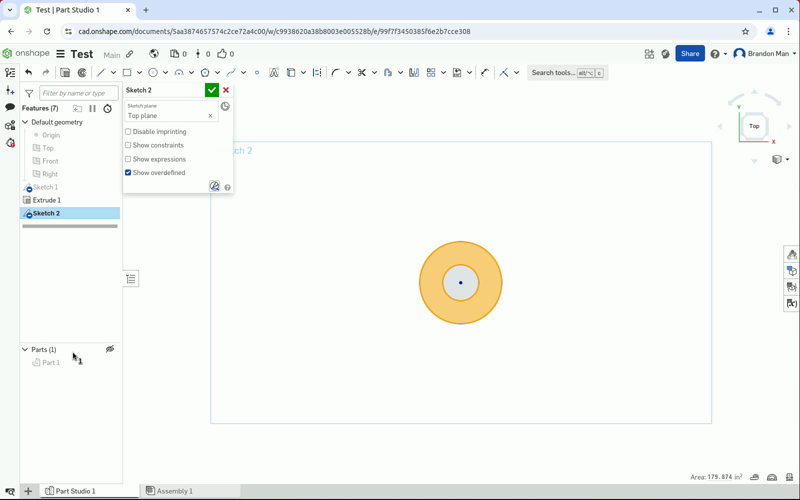
key(shift+y)
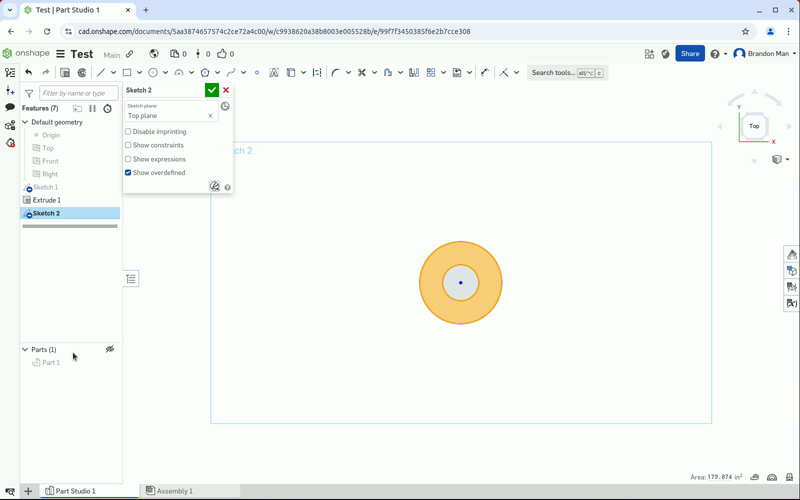
key(shift+e)
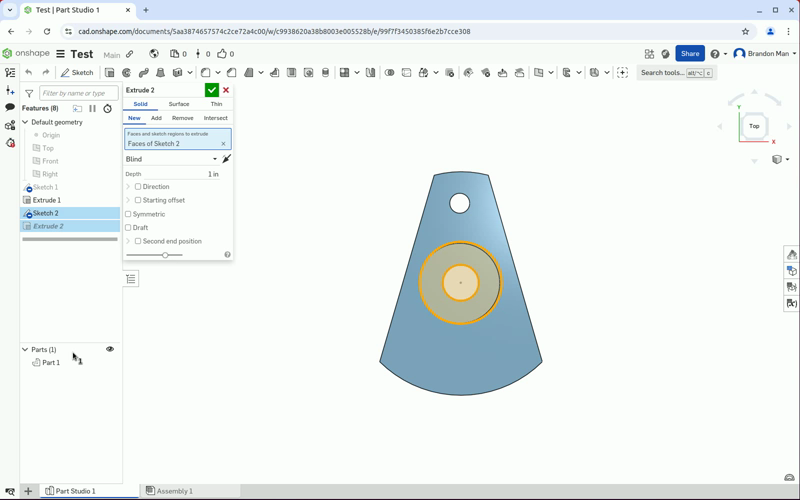
mouse_move(143, 106)
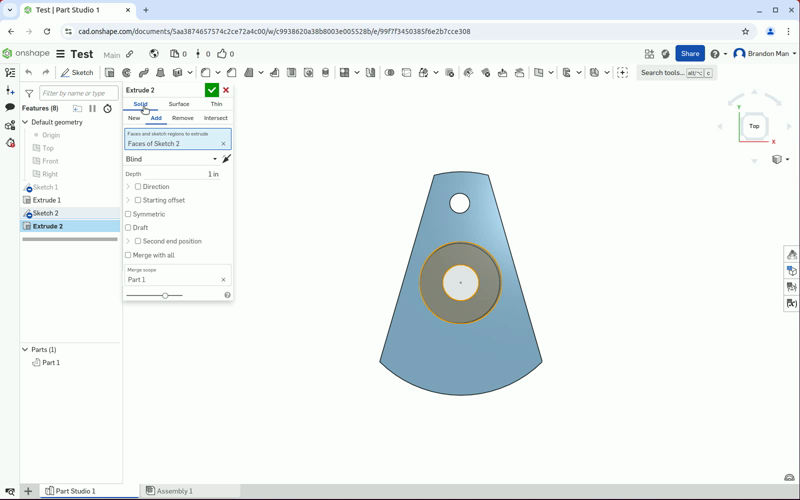
click(143, 106)
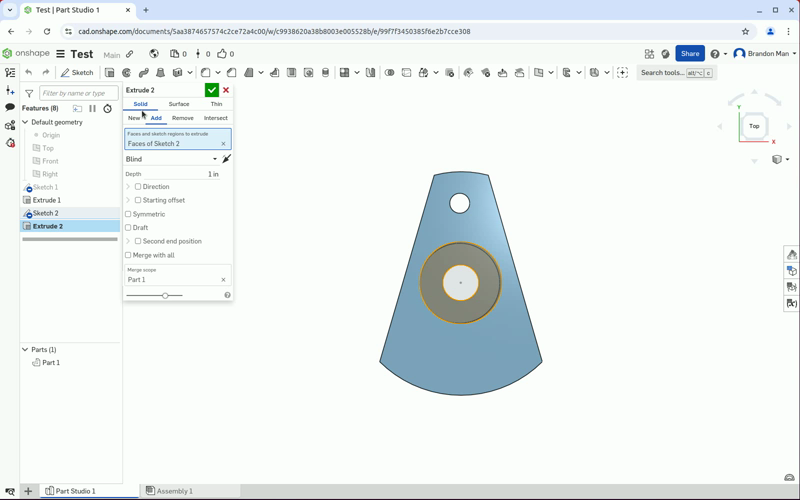
mouse_move(137, 120)
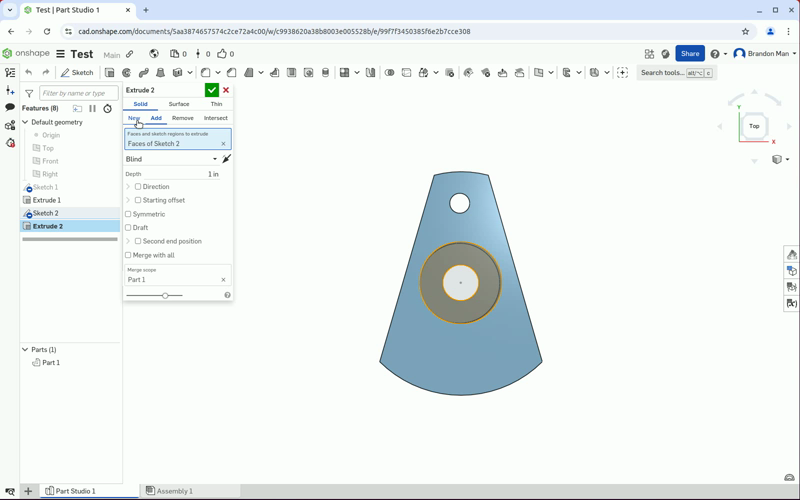
click(137, 120)
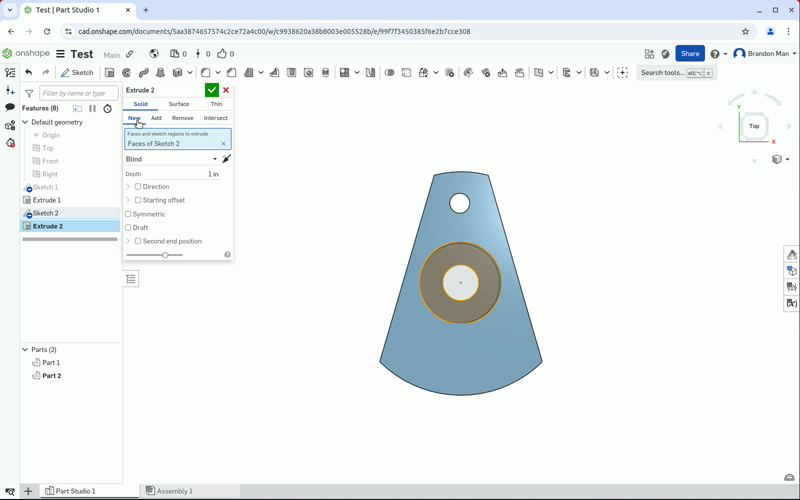
key(tab, 4)
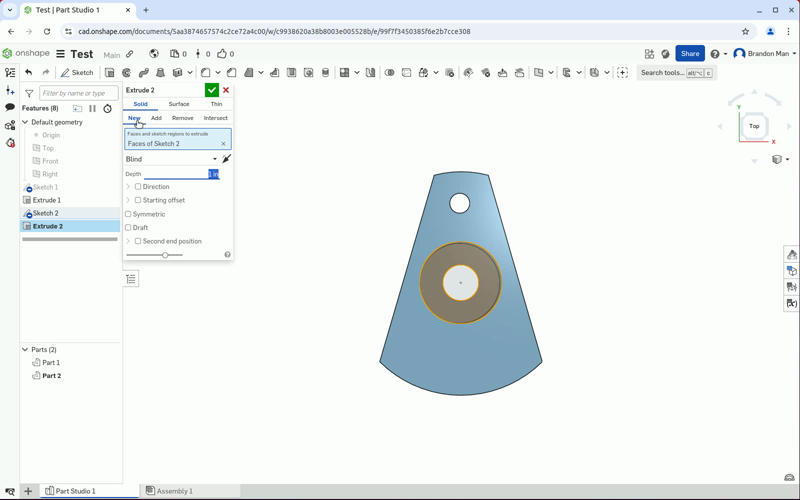
text(5.536)
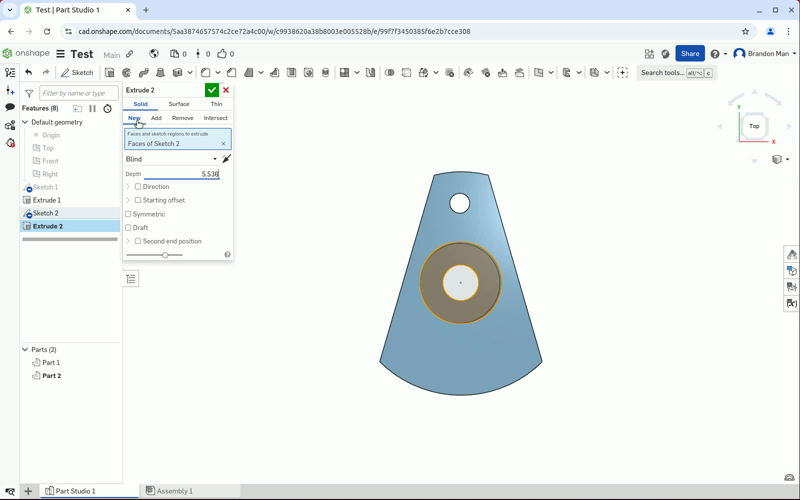
key(enter)
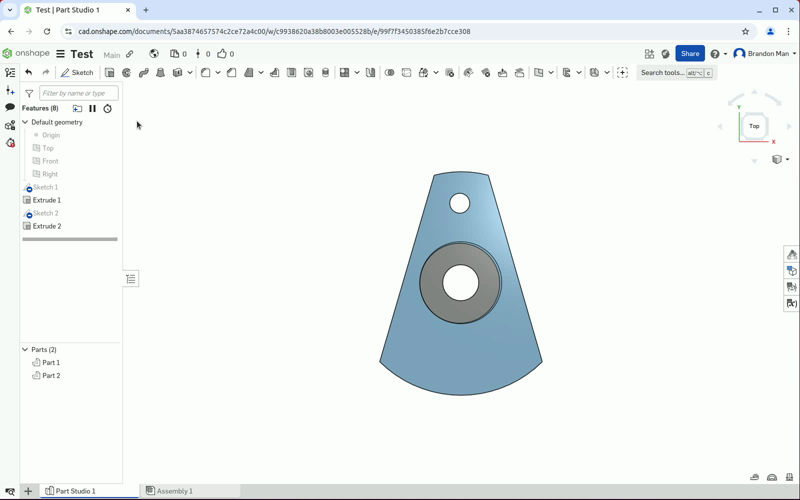
key(shift+h)
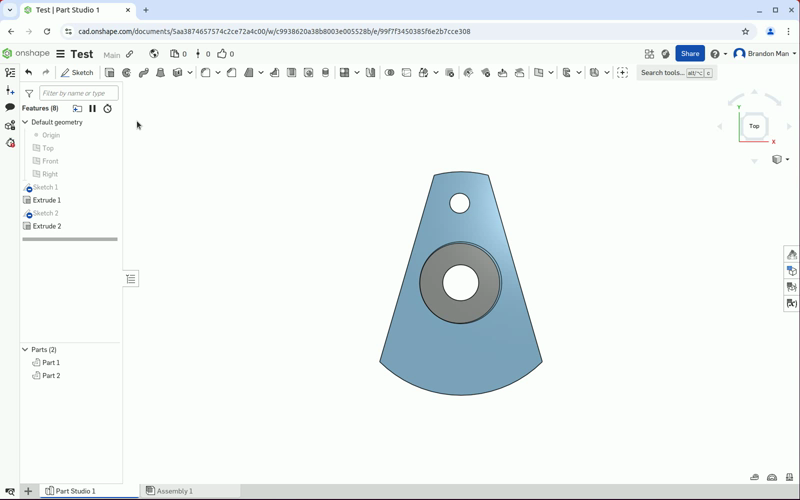
key(shift+h)
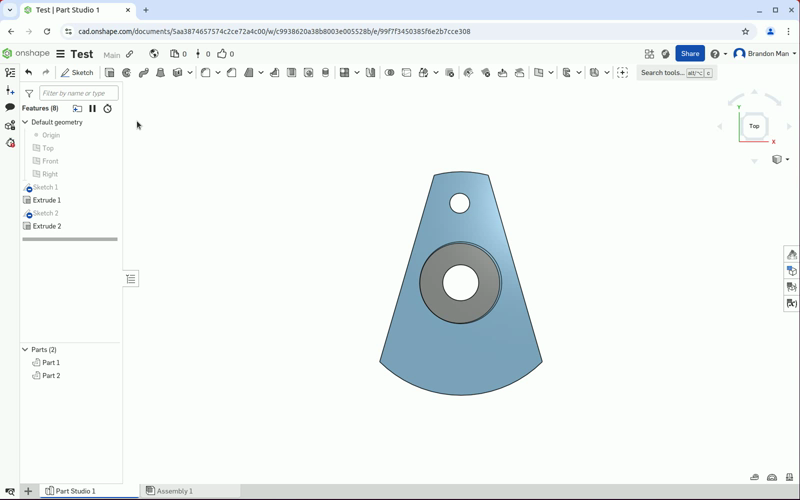
mouse_move(73, 189)
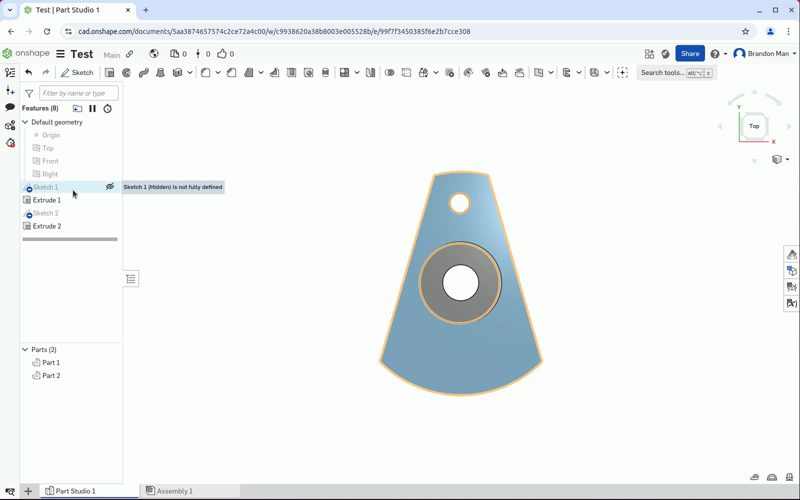
click(73, 189)
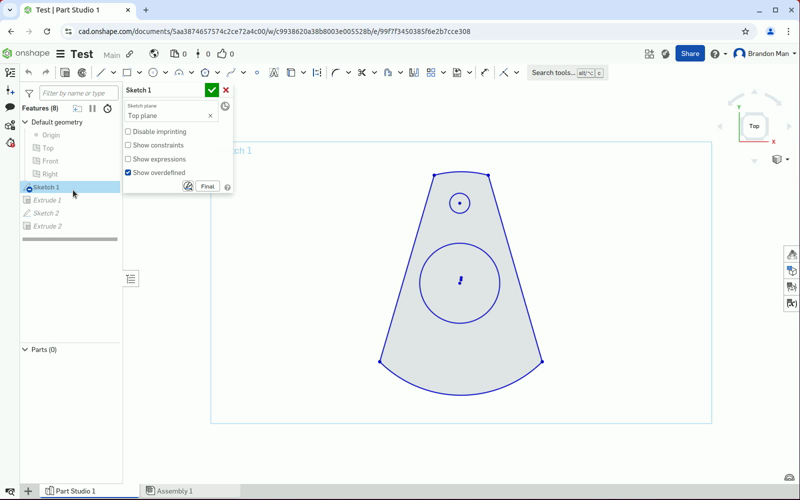
mouse_move(229, 92)
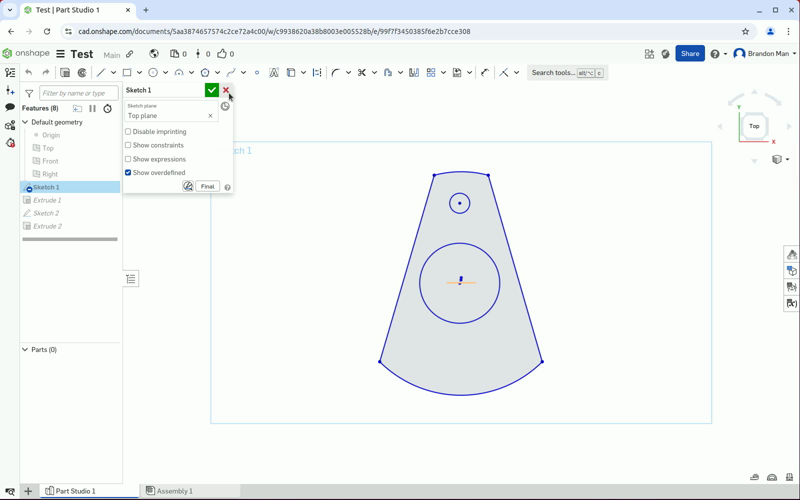
click(229, 92)
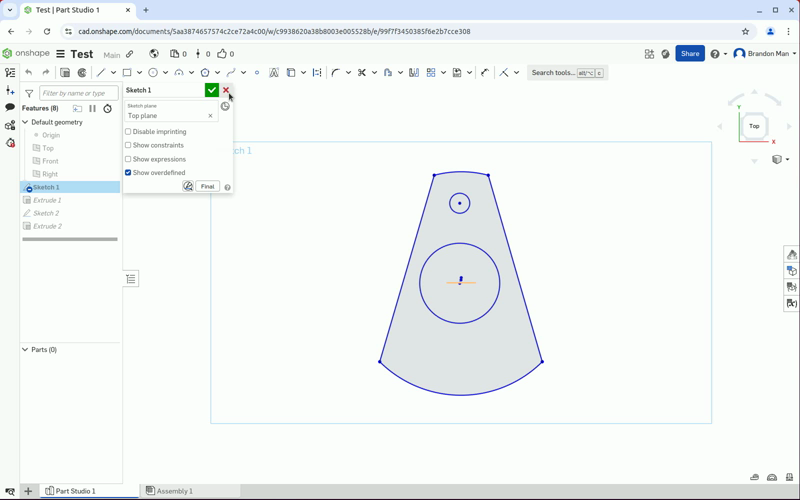
key(shift+s)
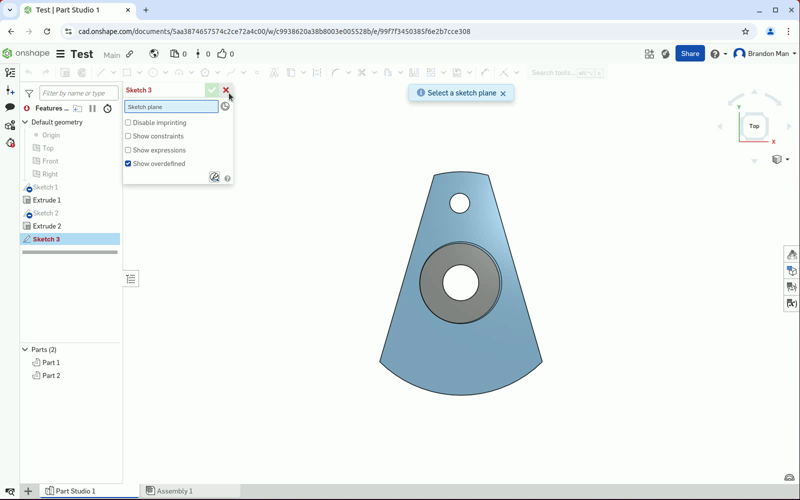
mouse_move(73, 150)
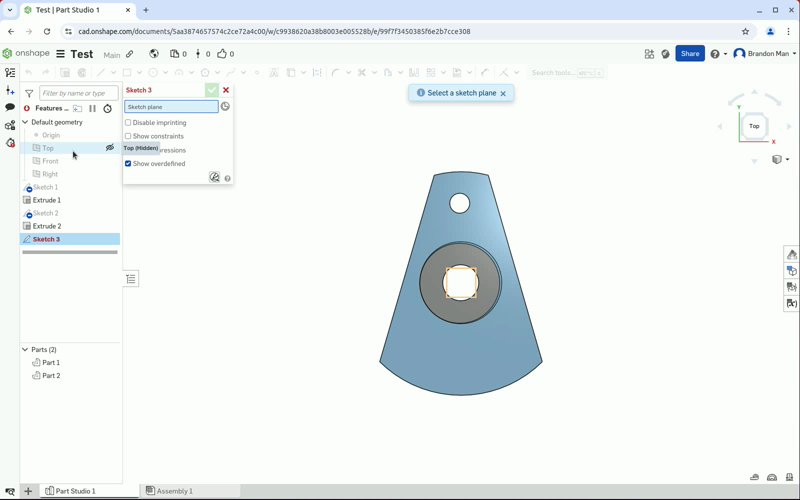
click(73, 150)
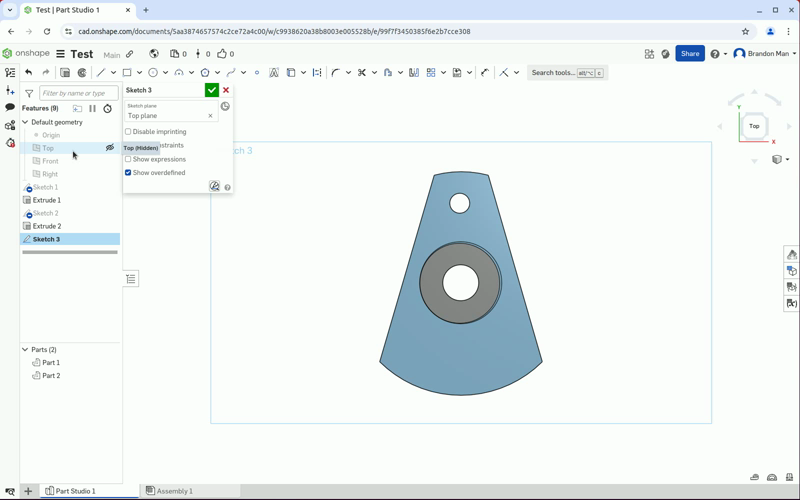
mouse_move(73, 352)
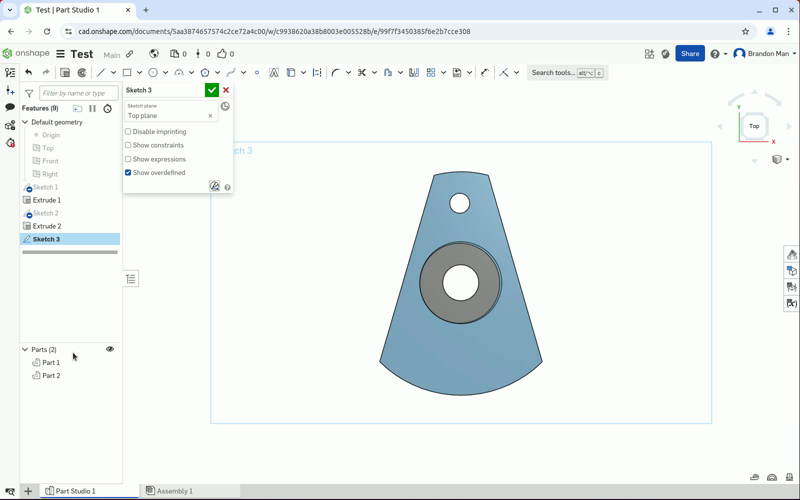
key(y)
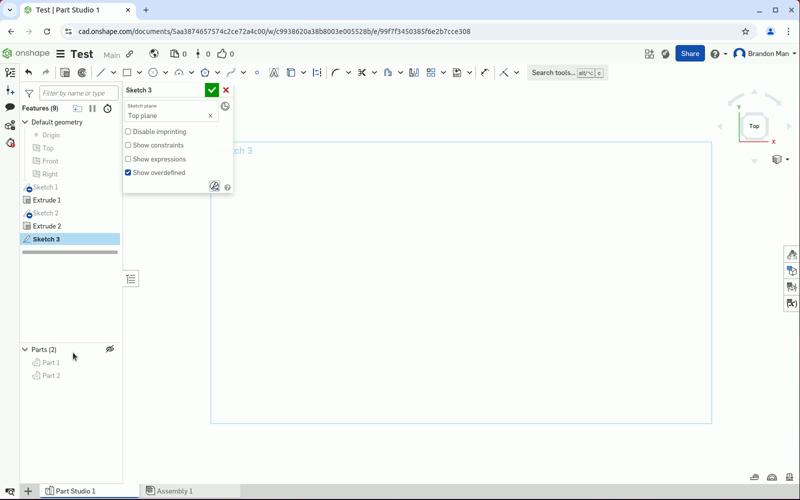
key(c)
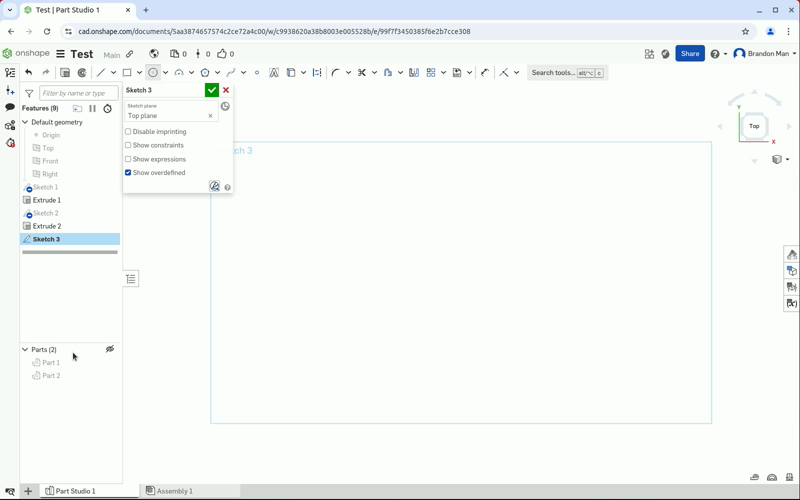
key_down(shift)
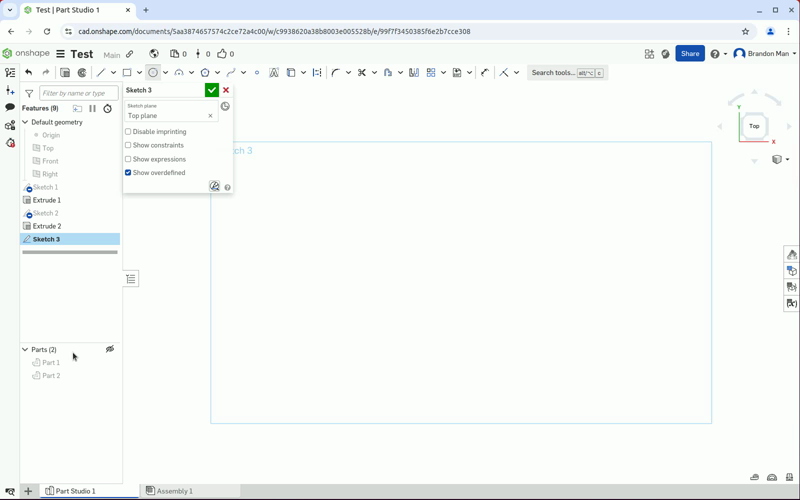
mouse_move(460, 282)
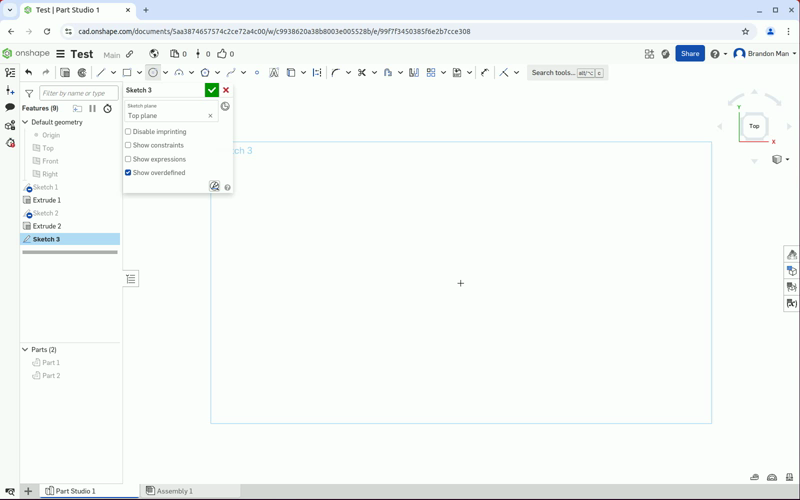
click(460, 282)
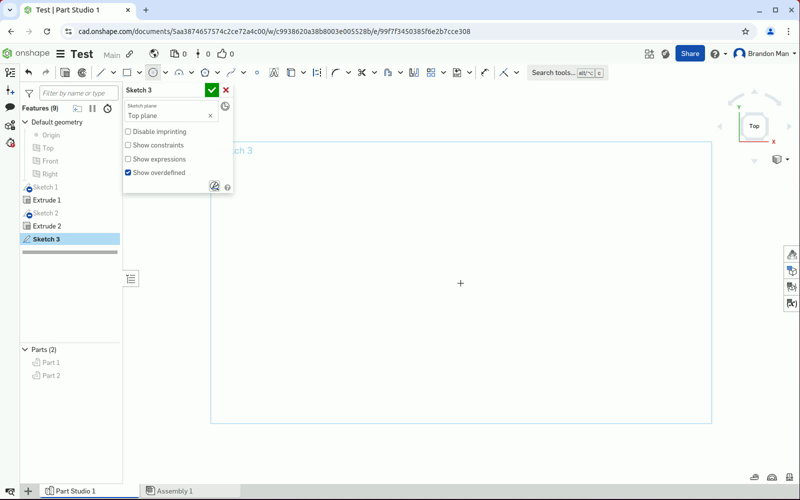
key_up(shift)
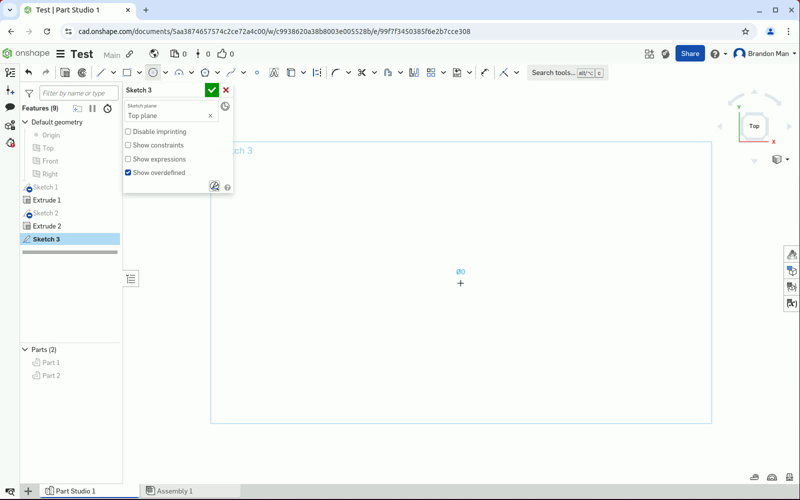
mouse_move(501, 282)
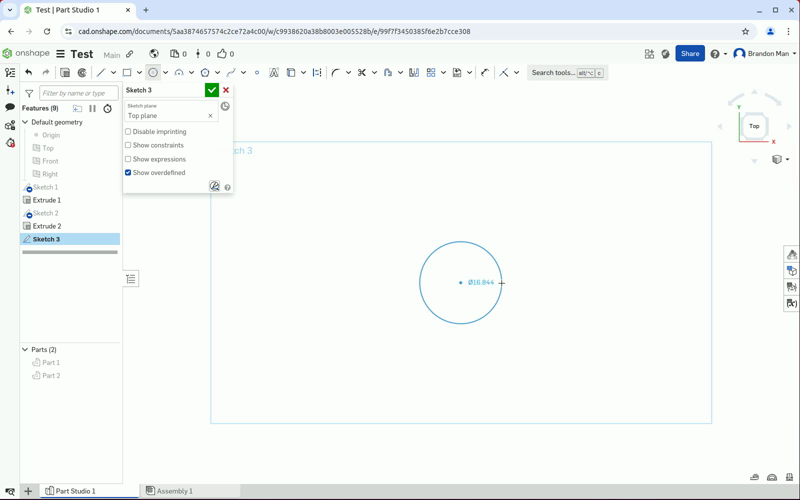
click(501, 282)
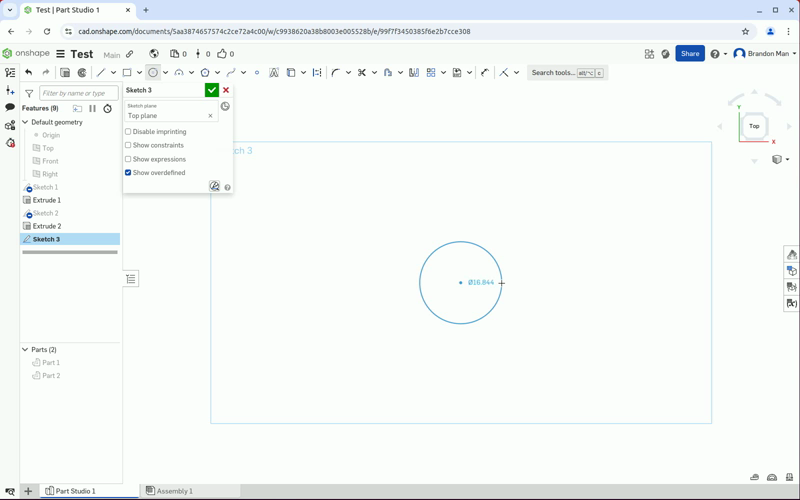
key(esc)
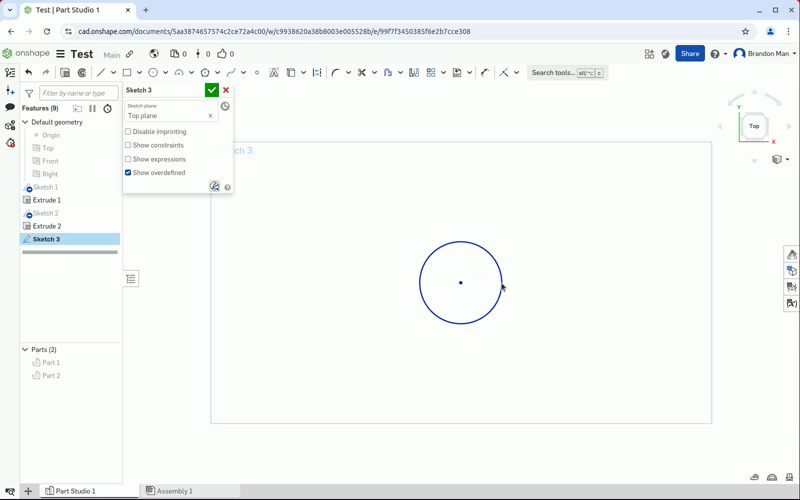
key(c)
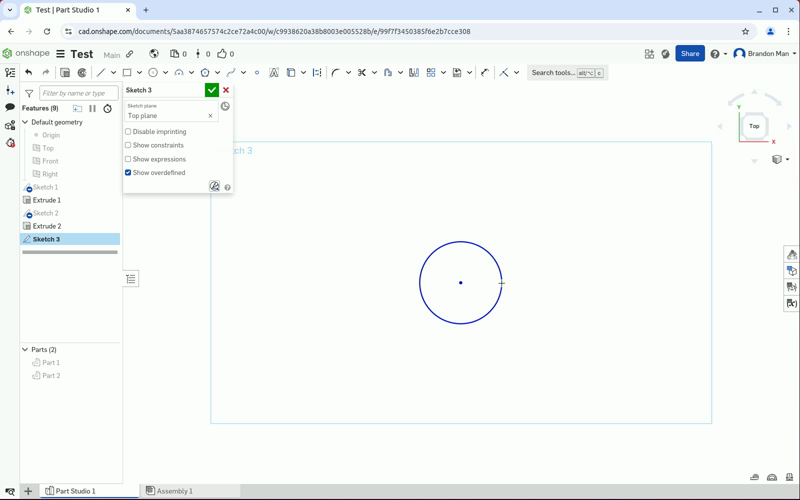
key_down(shift)
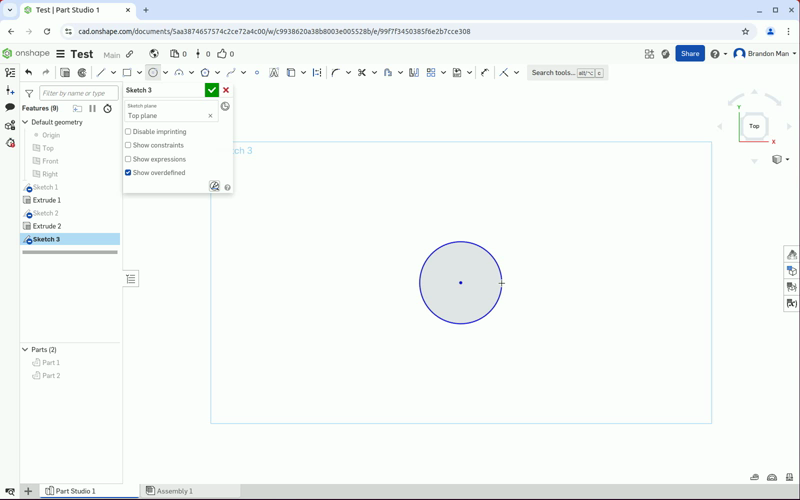
mouse_move(460, 282)
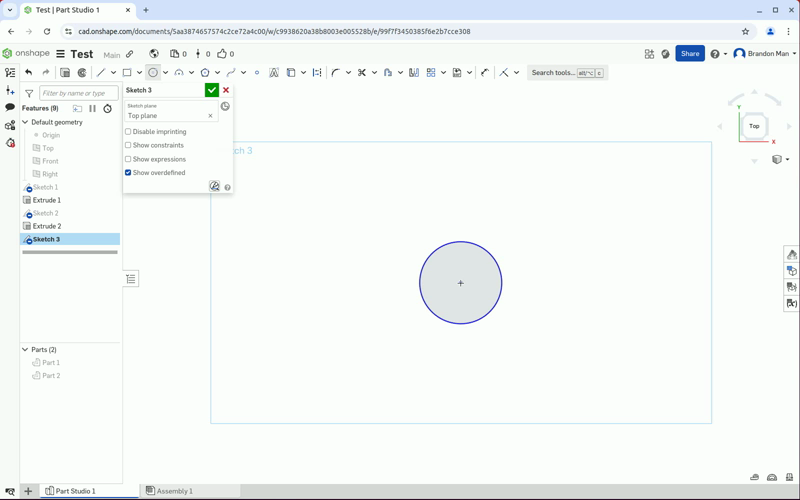
click(460, 282)
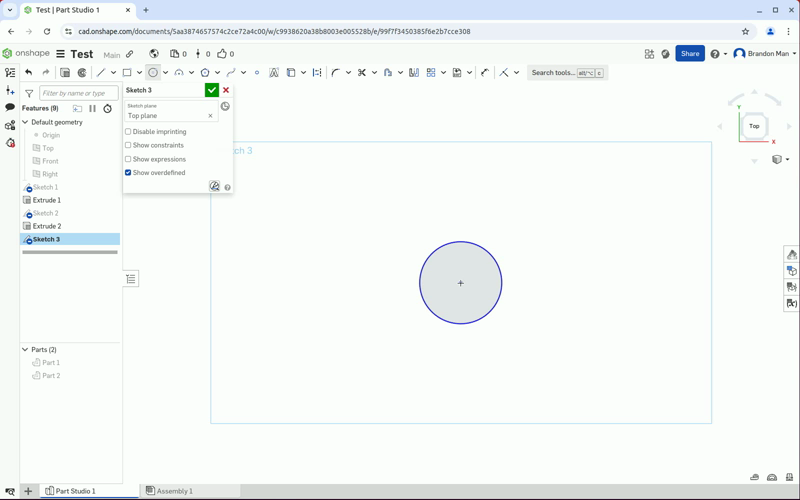
key_up(shift)
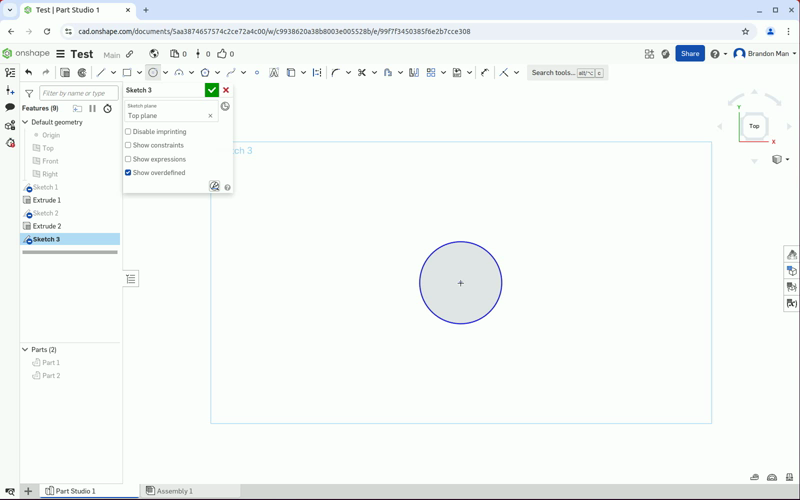
mouse_move(478, 282)
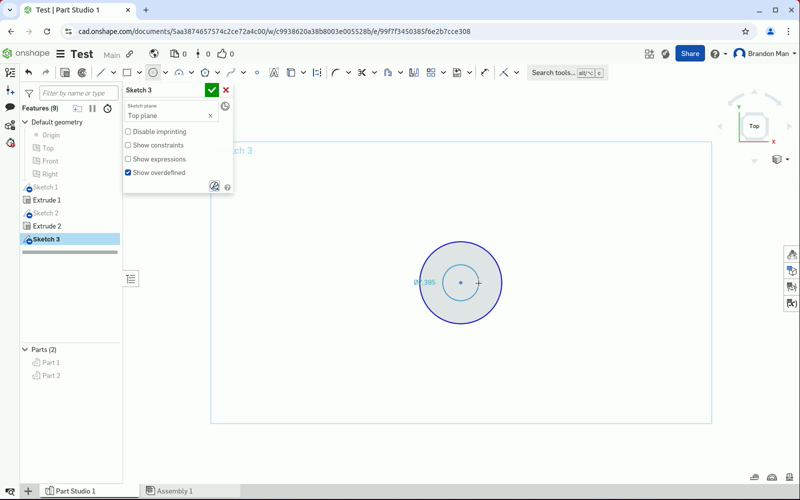
click(478, 282)
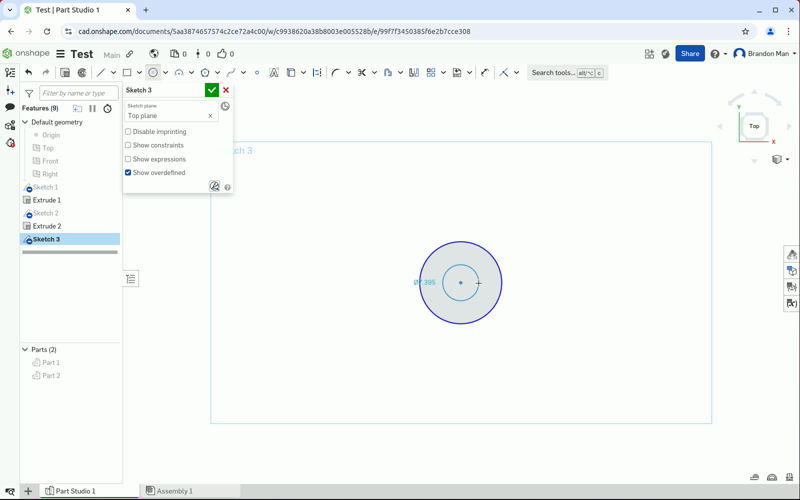
key(esc)
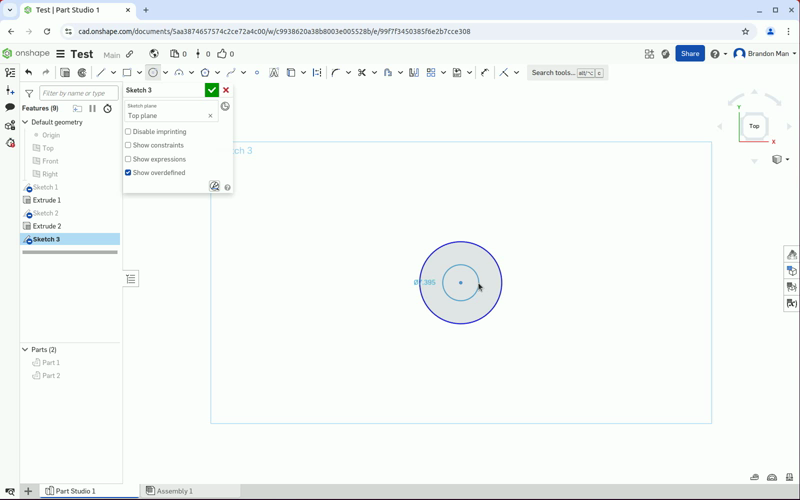
mouse_move(433, 288)
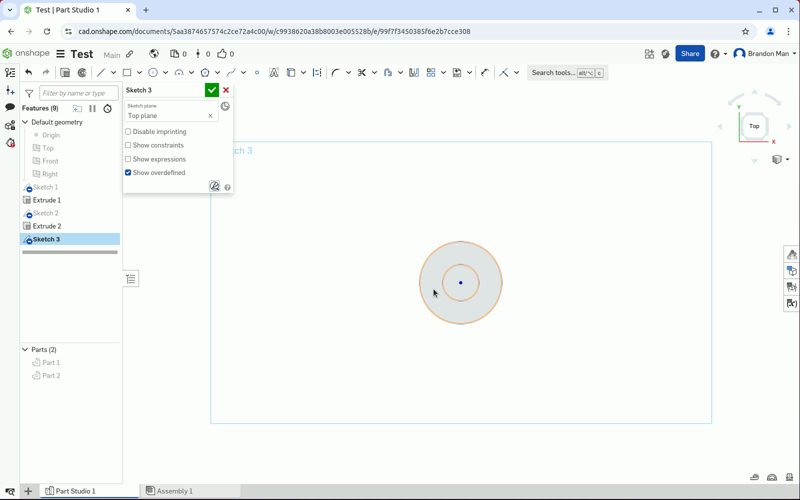
click(433, 288)
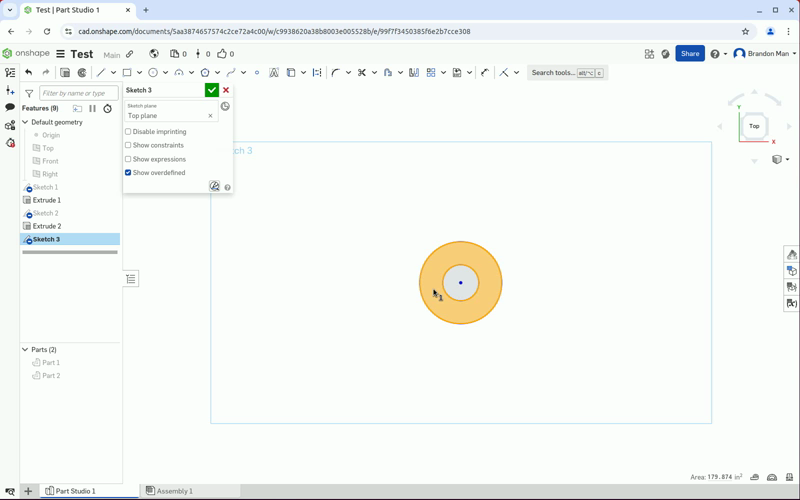
mouse_move(73, 352)
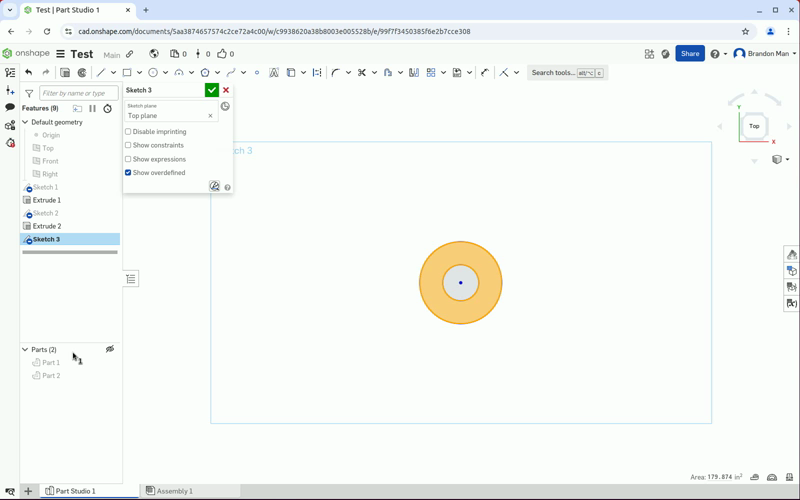
key(shift+y)
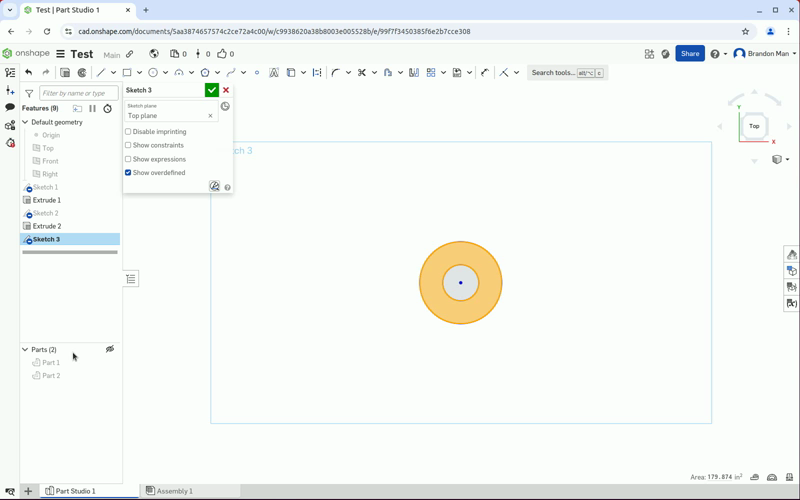
key(shift+e)
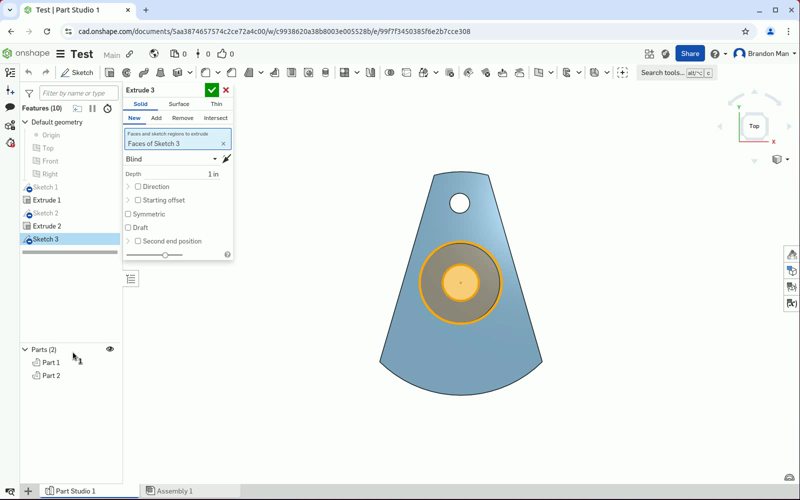
mouse_move(143, 106)
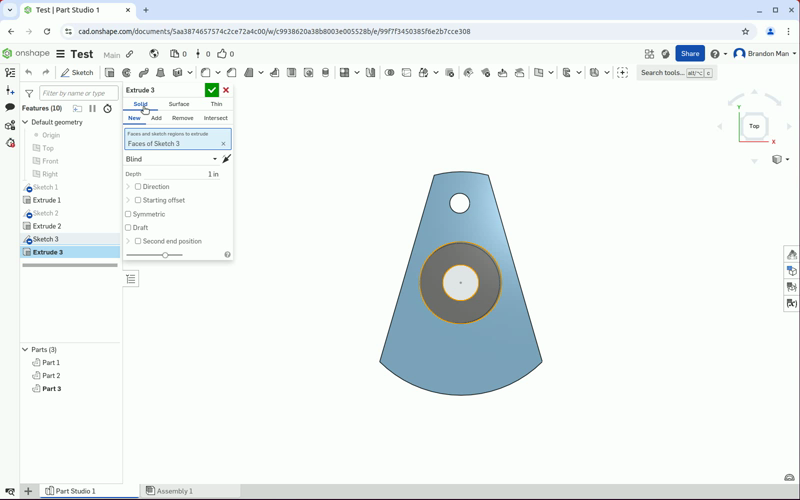
click(143, 106)
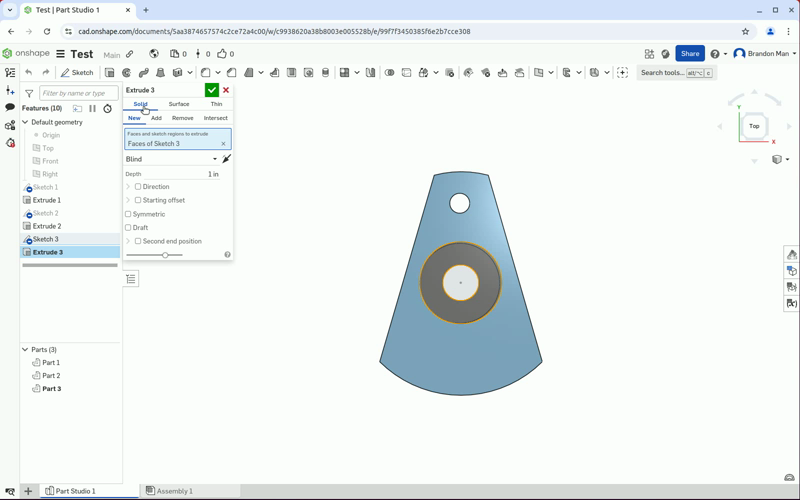
mouse_move(137, 120)
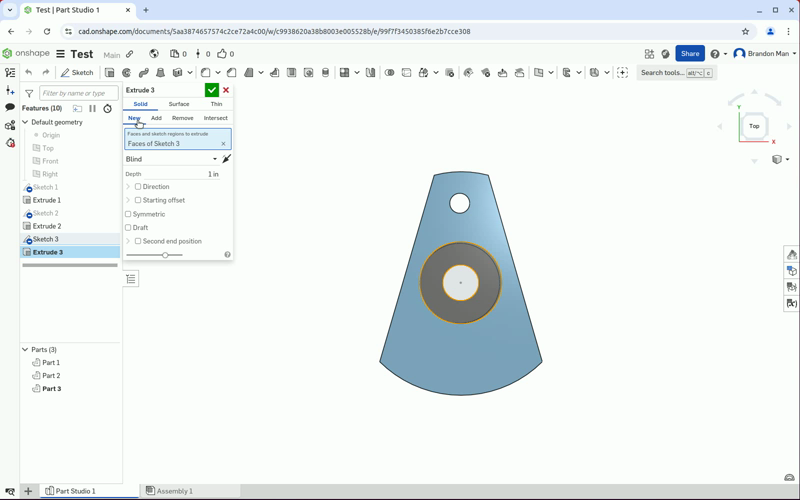
click(137, 120)
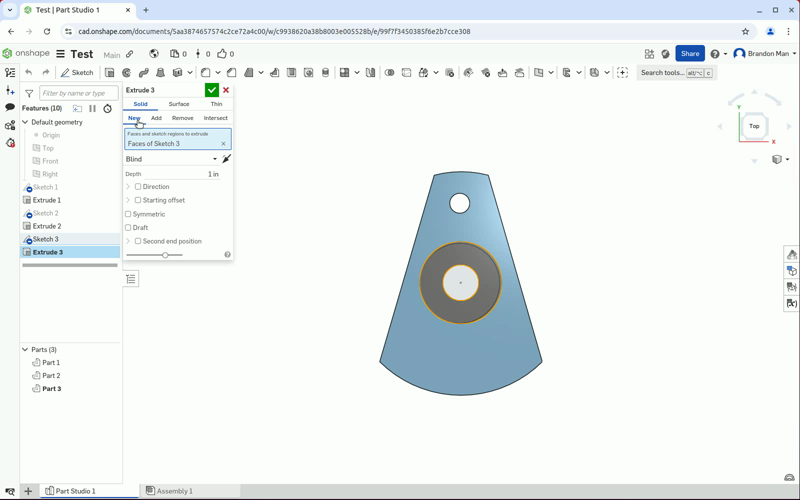
key(tab, 4)
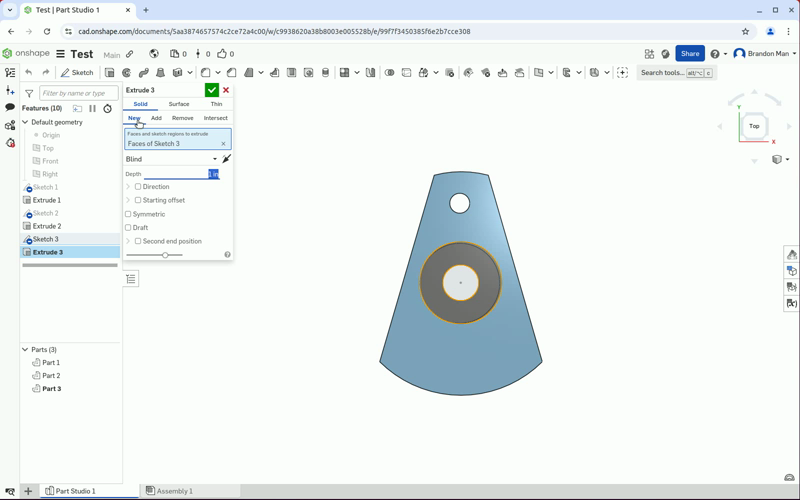
text(8.425)
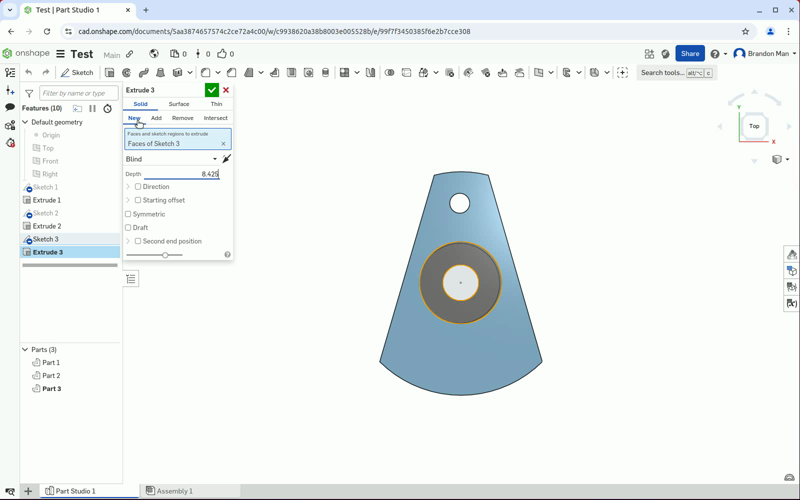
key(enter)
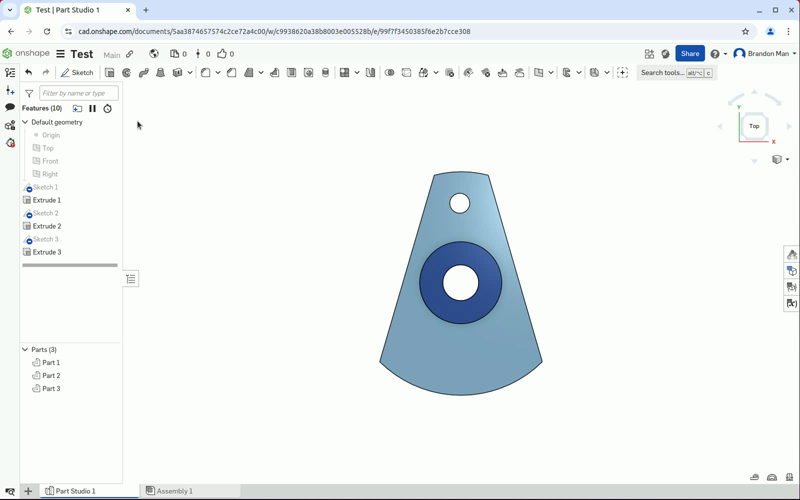
key(shift+h)
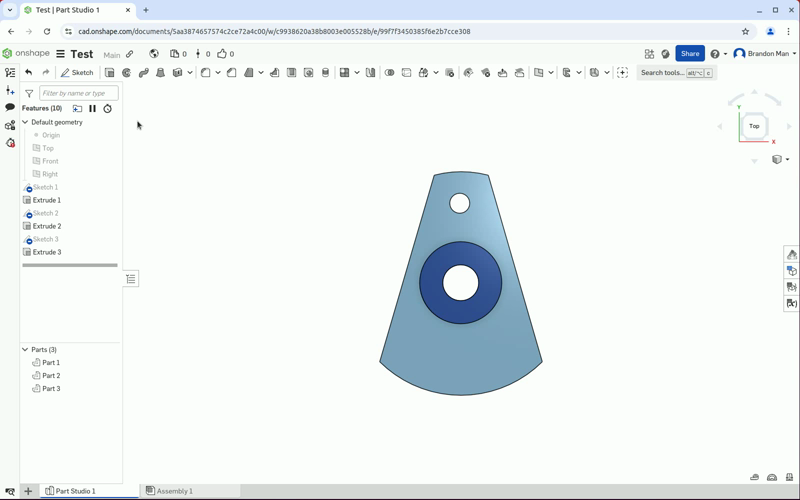
key(shift+h)
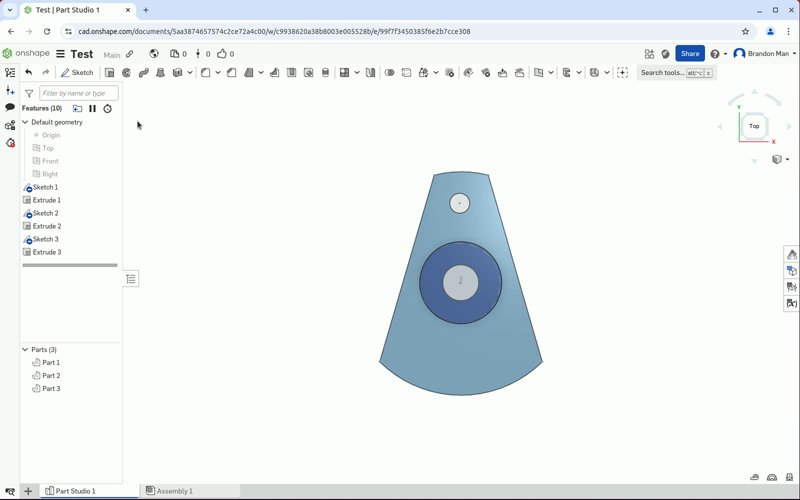
key(shift+7)
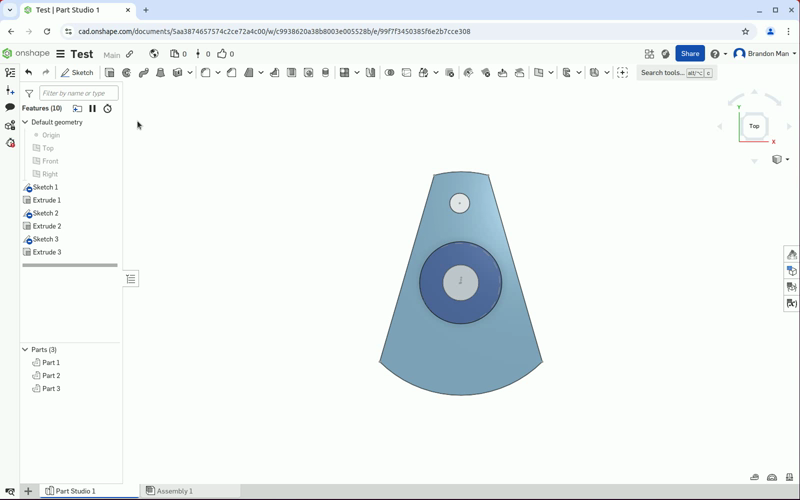
key(up, 3)
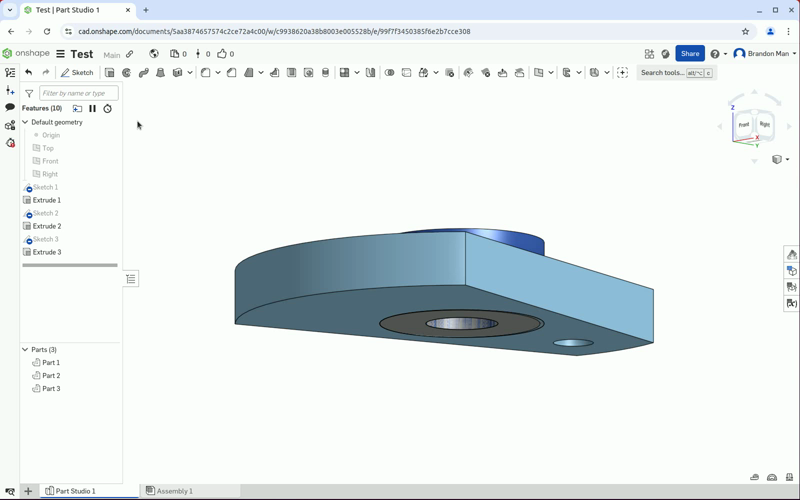
key(left, 3)
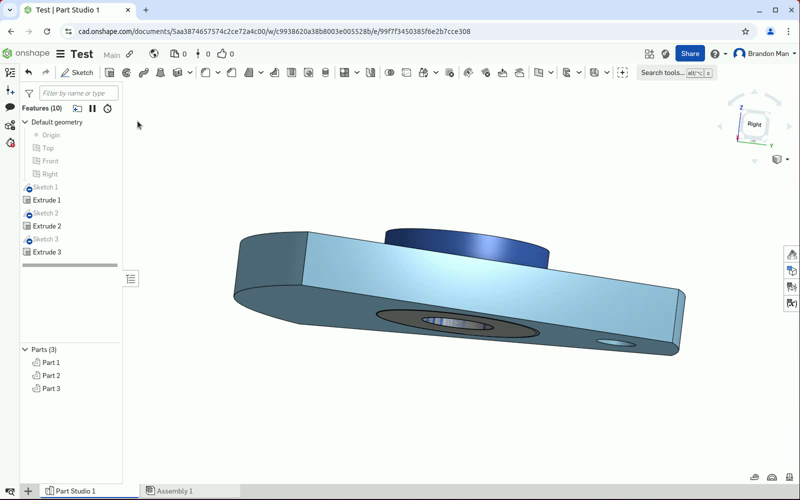
key(right, 3)
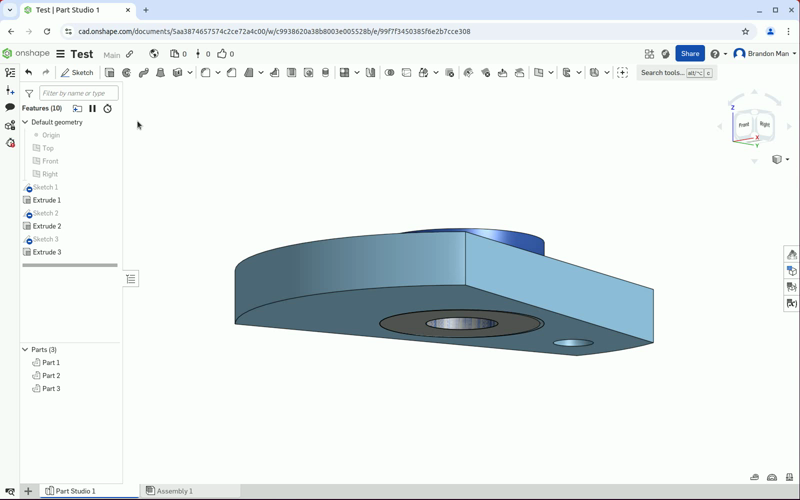
key(down, 3)
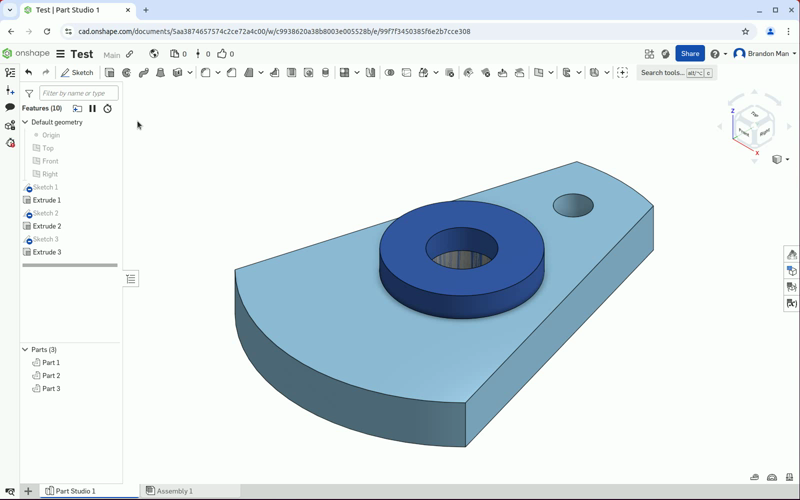
mouse_move(73, 189)
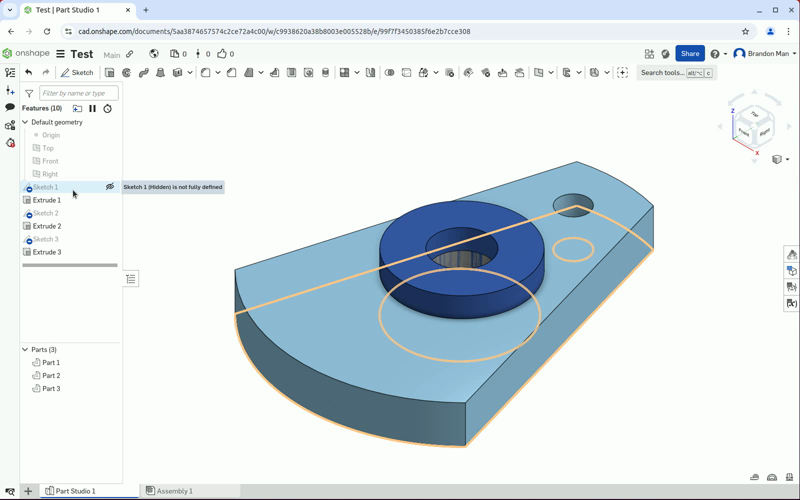
click(73, 189)